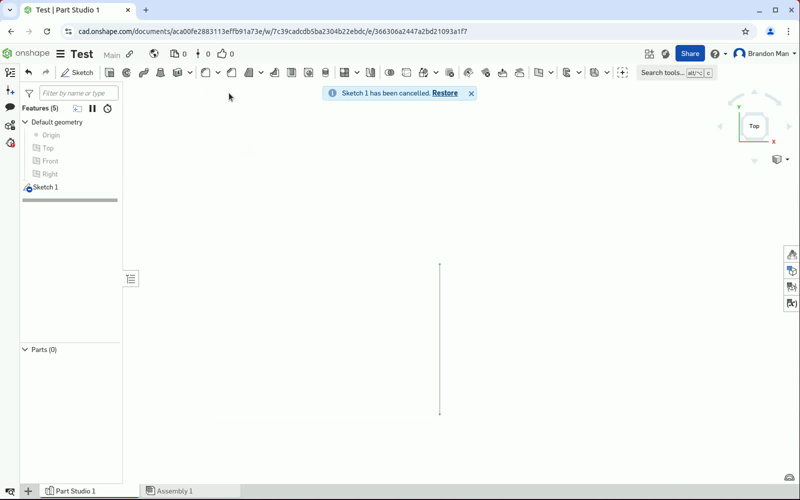
key(shift+h)
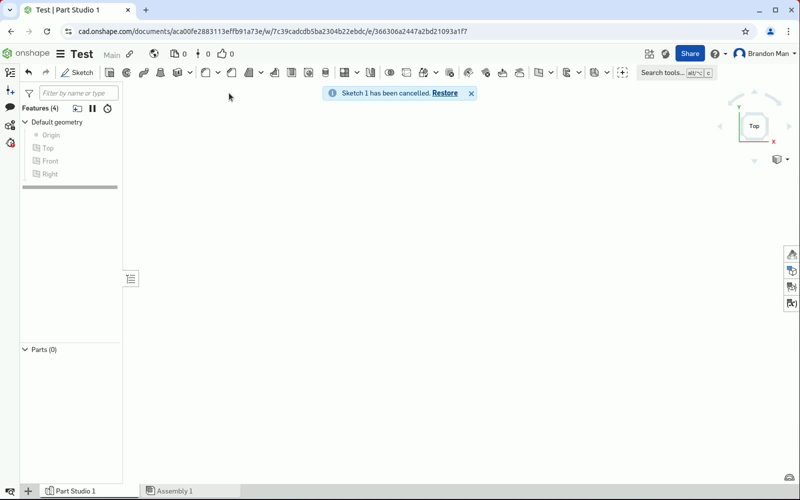
mouse_move(73, 352)
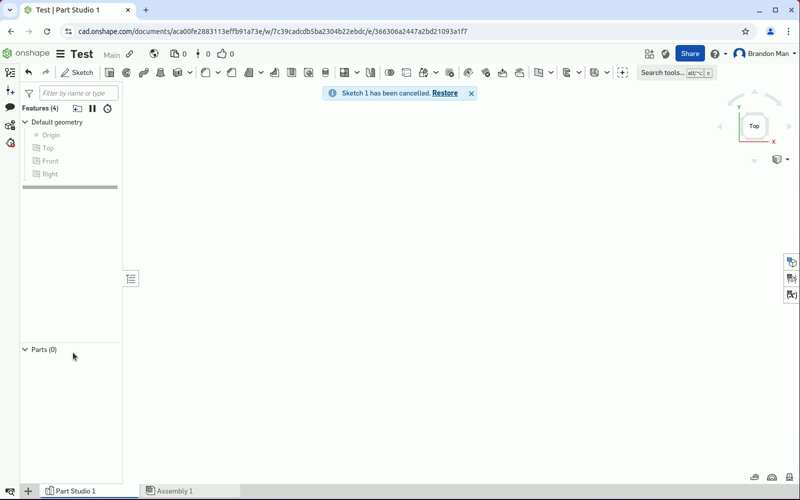
key(y)
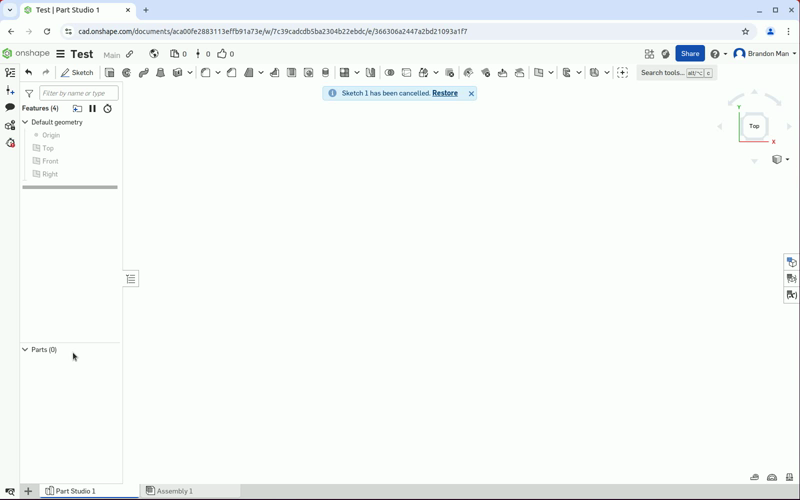
key(shift+p)
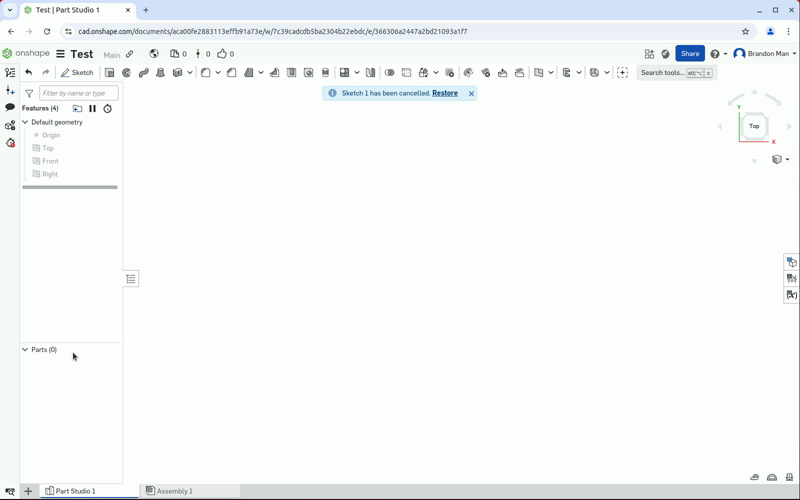
key(space)
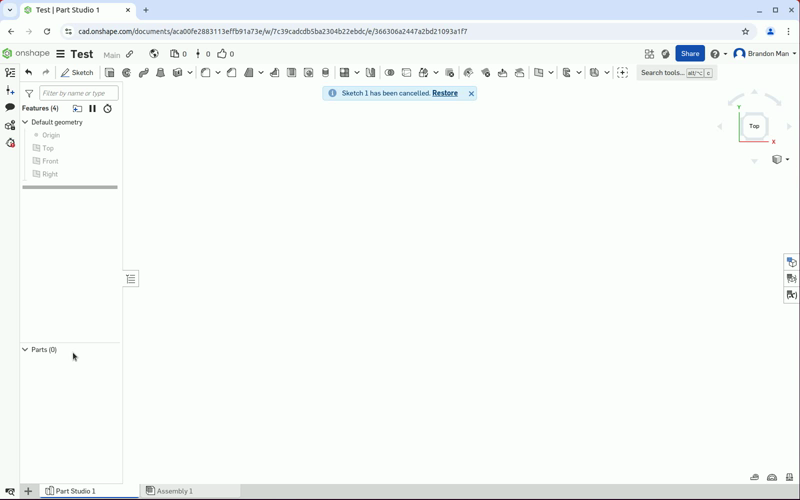
key_down(shift)
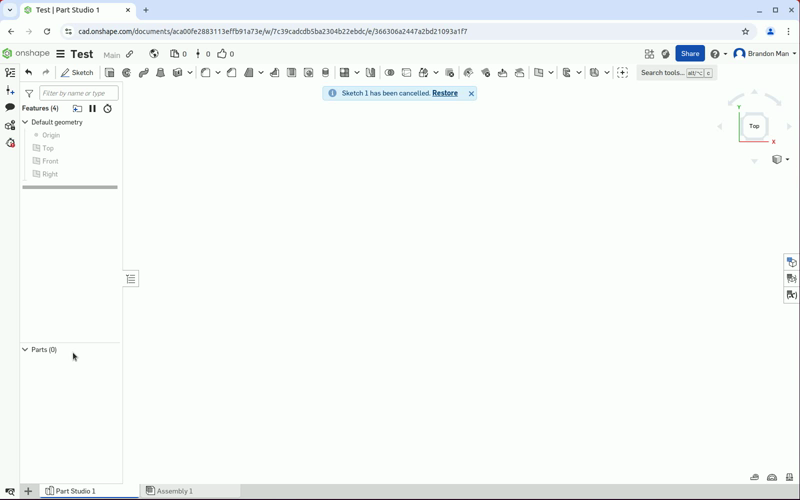
key(up)
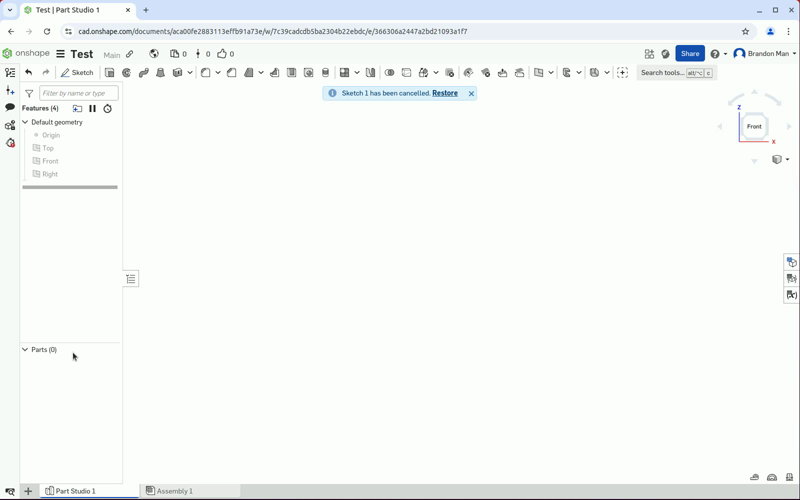
key_up(shift)
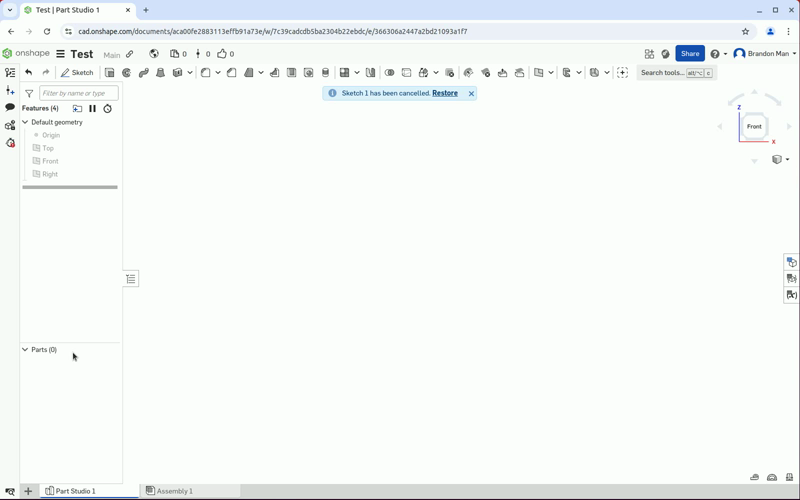
mouse_move(73, 352)
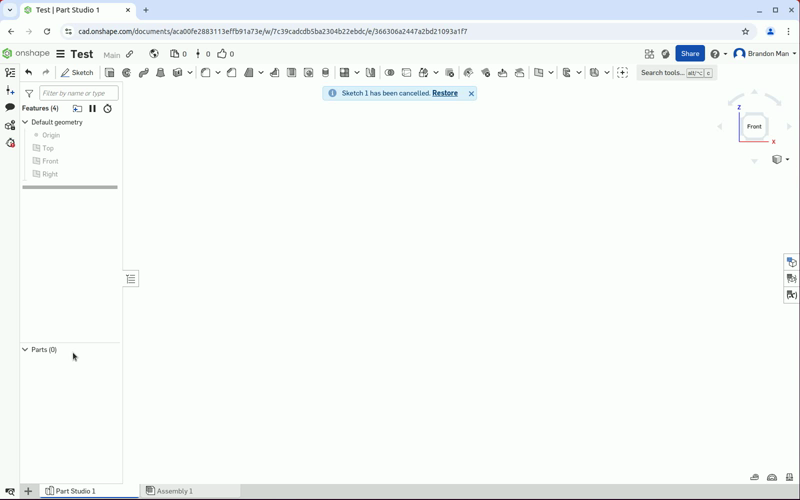
key(shift+y)
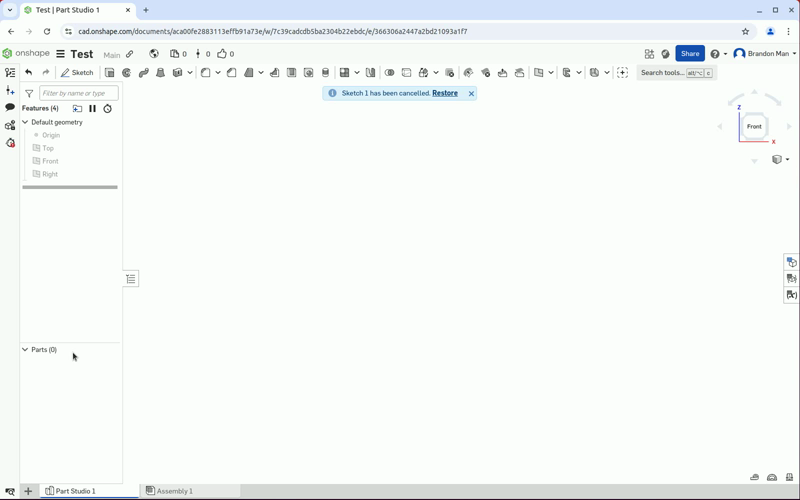
key(shift+s)
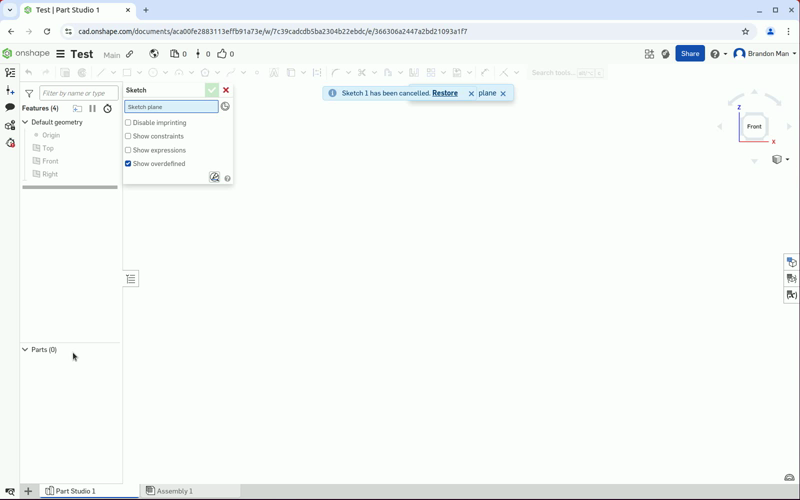
mouse_move(73, 163)
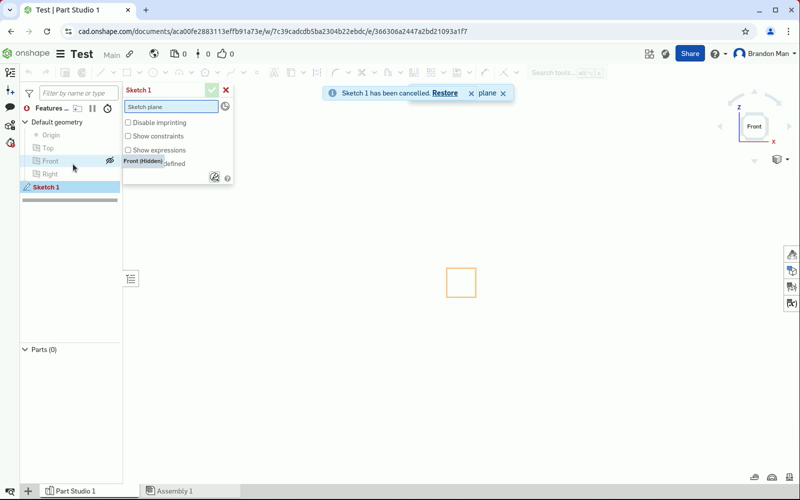
click(73, 163)
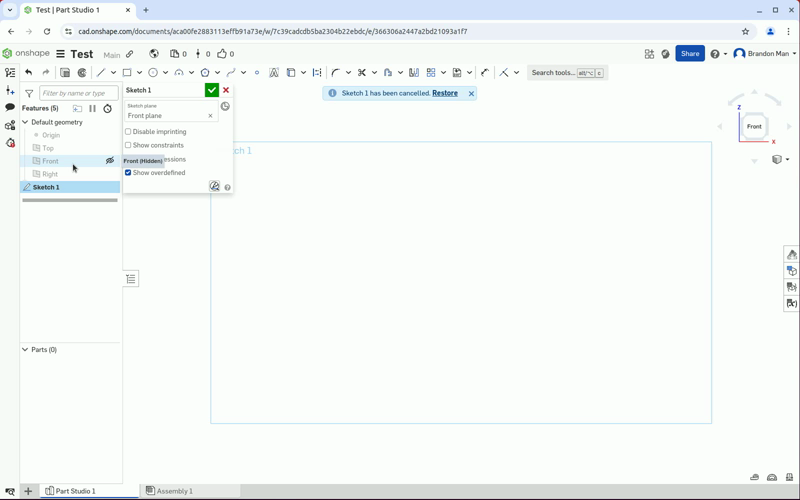
mouse_move(73, 352)
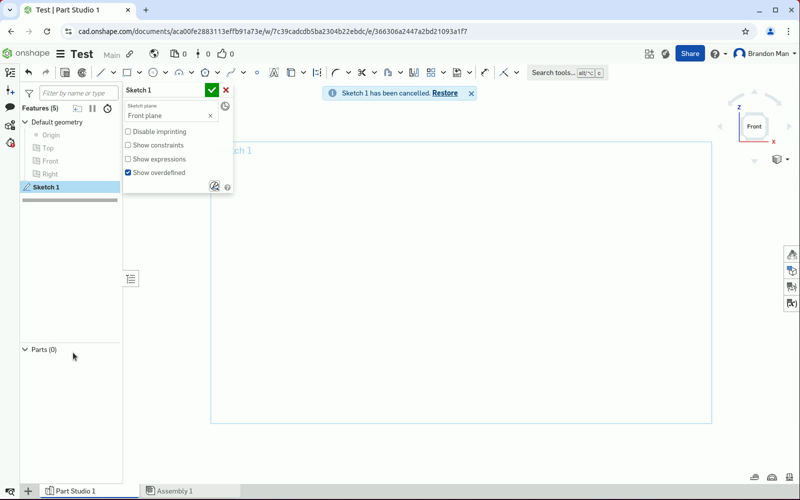
key(y)
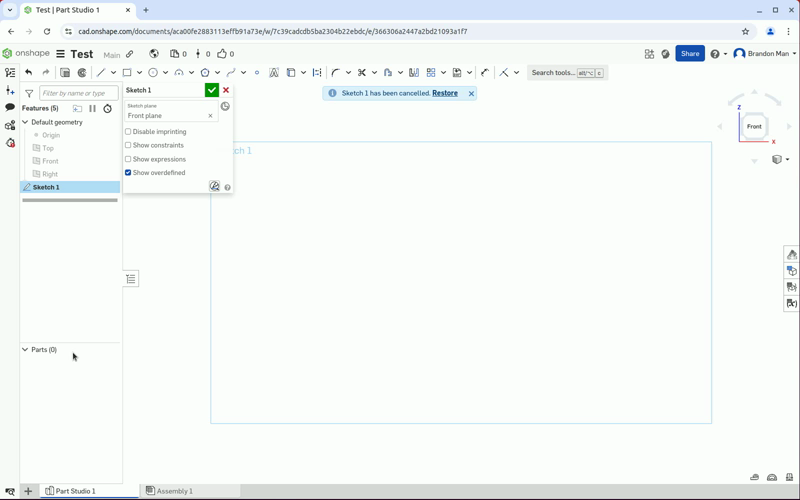
key(l)
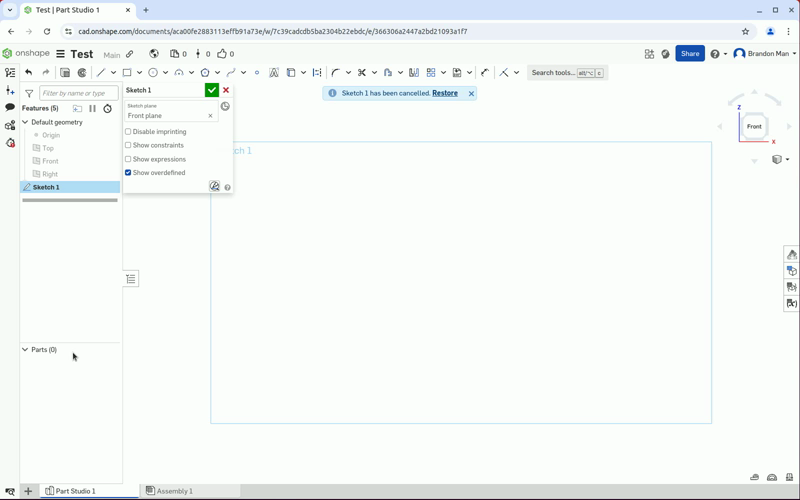
key_down(shift)
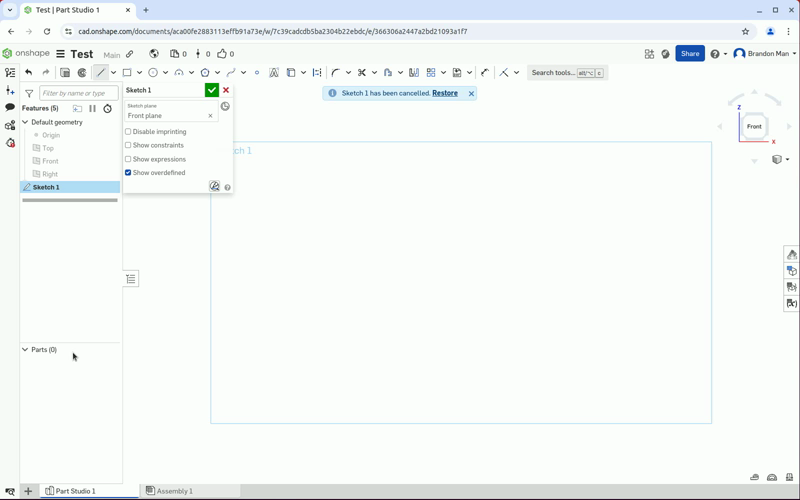
mouse_move(375, 395)
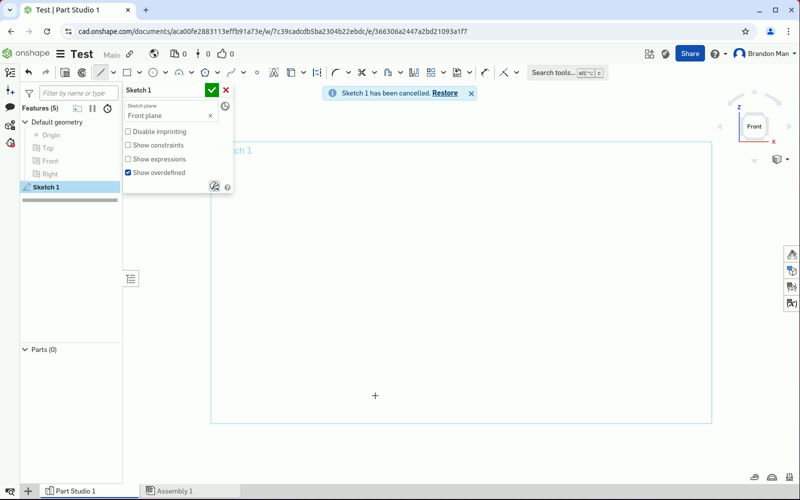
click(375, 395)
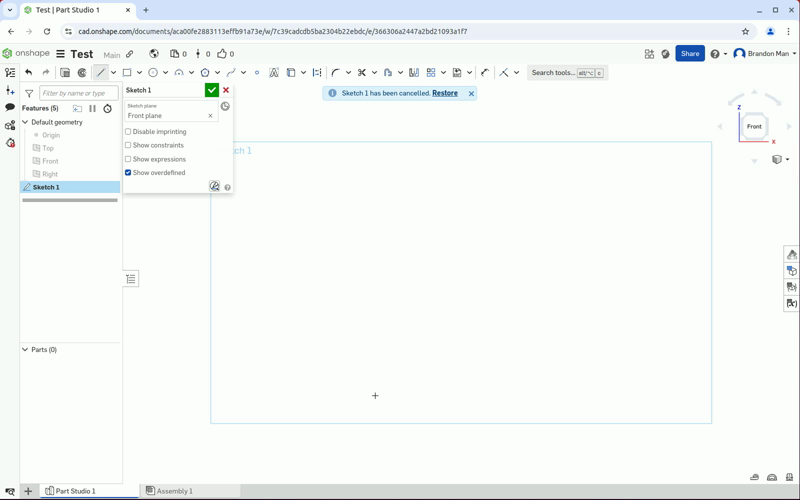
key_up(shift)
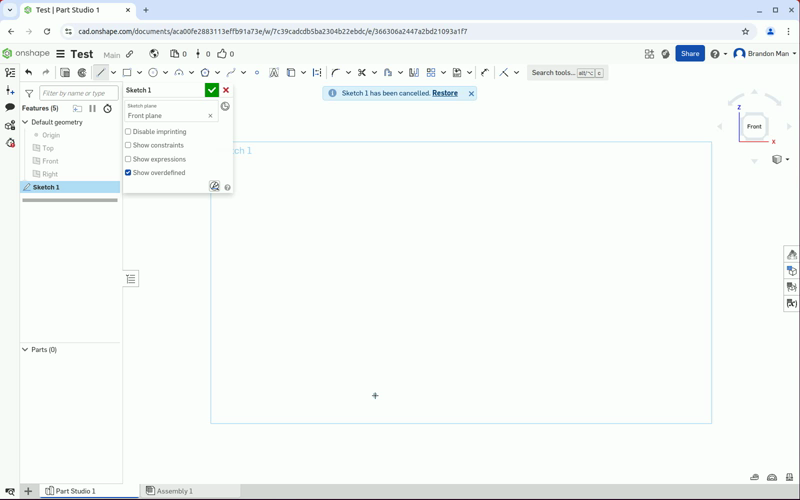
key_down(shift)
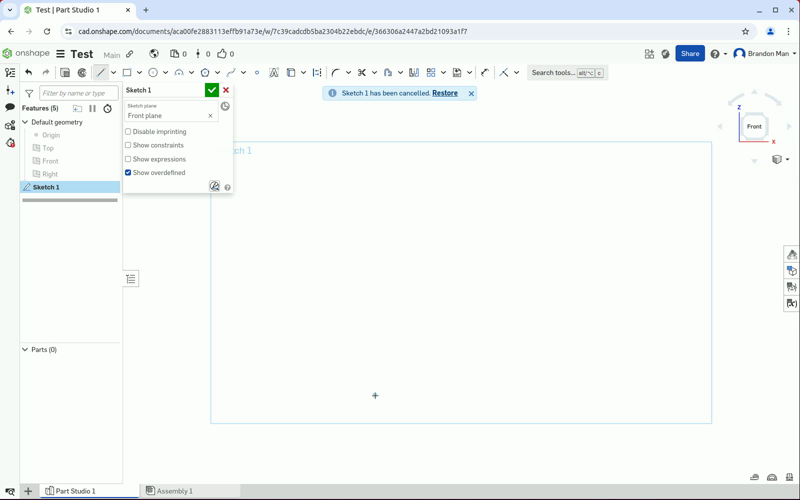
mouse_move(547, 395)
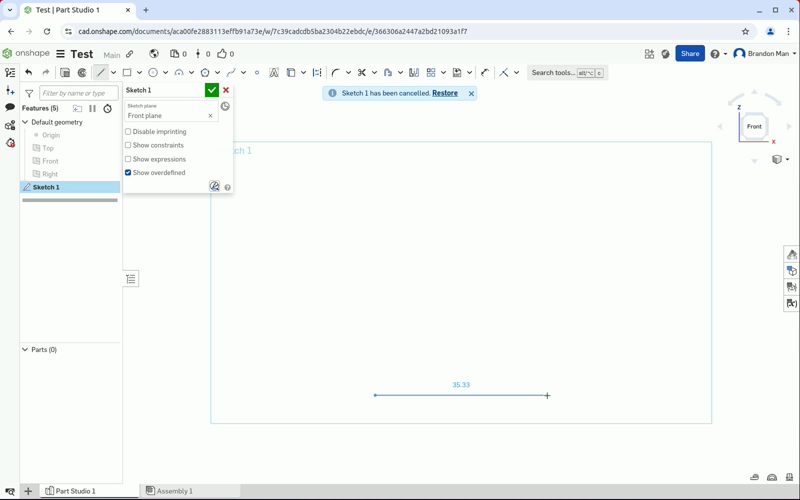
click(547, 395)
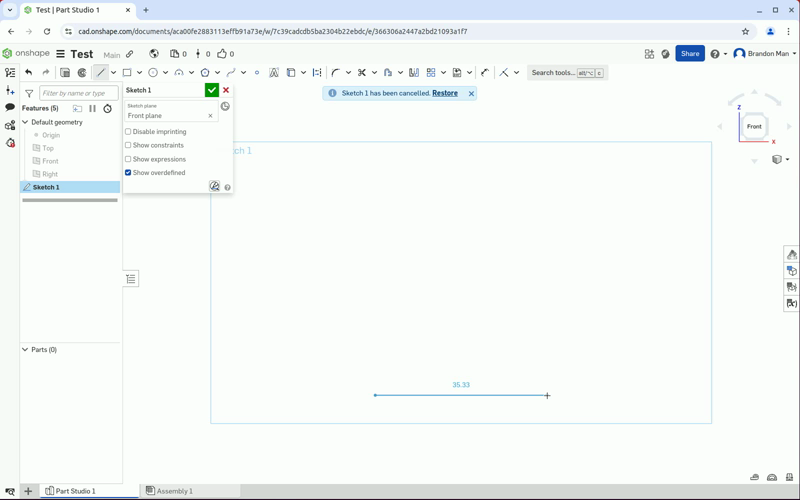
key_up(shift)
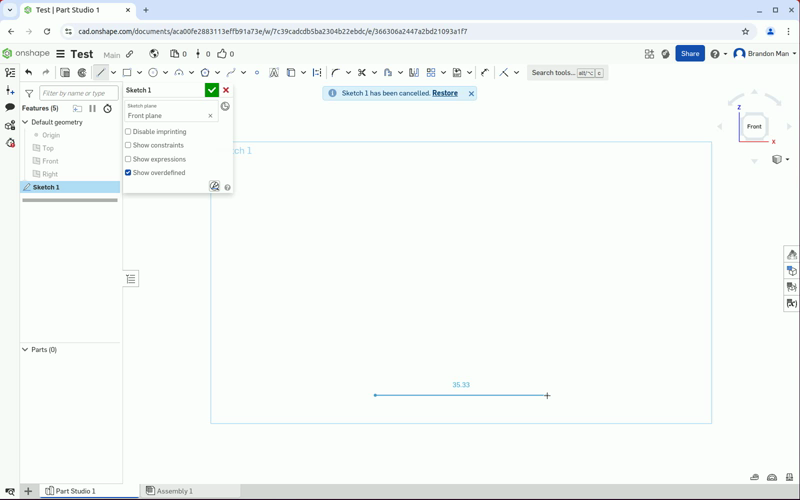
key_down(shift)
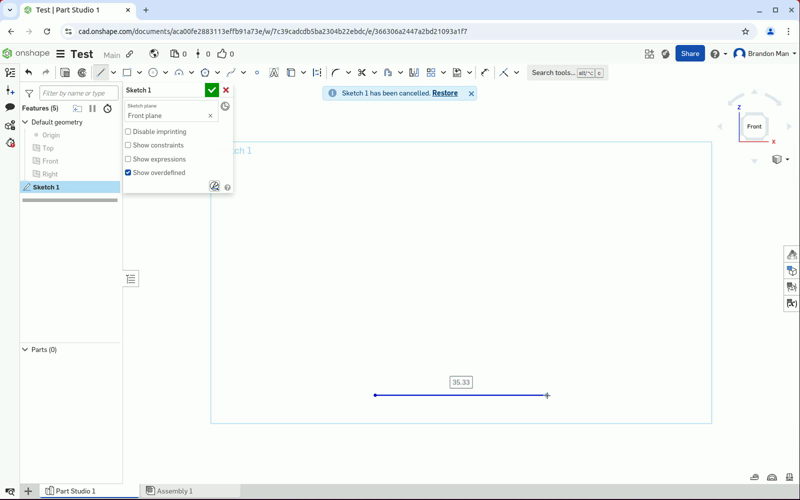
mouse_move(547, 171)
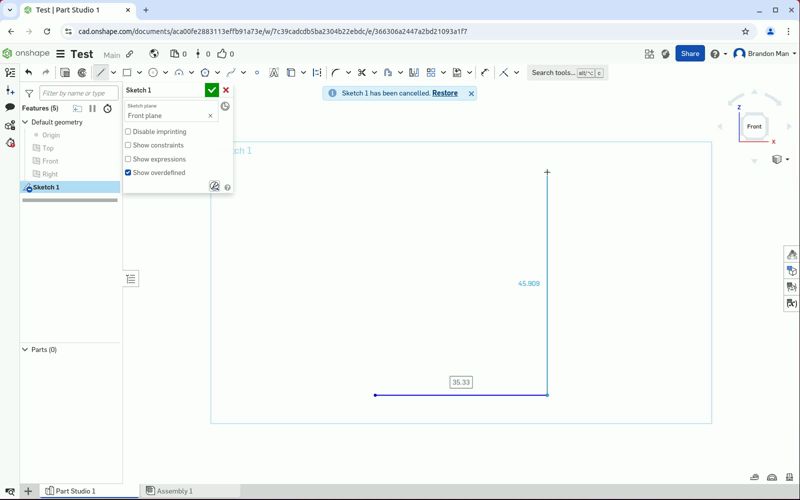
click(547, 171)
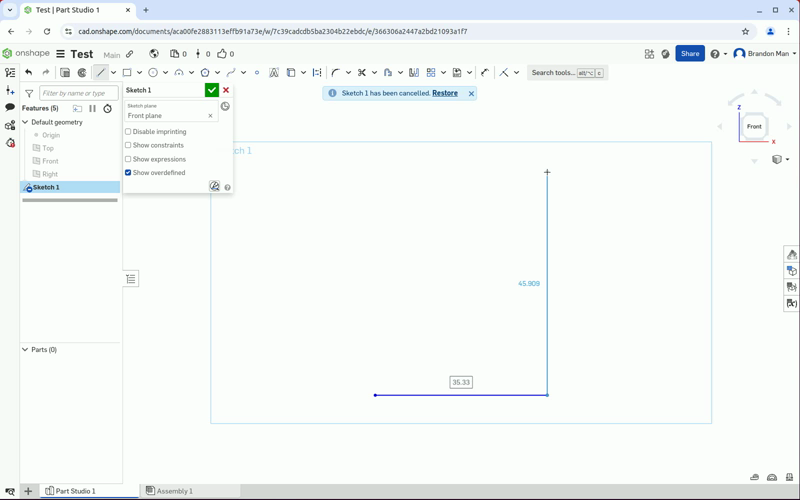
key_up(shift)
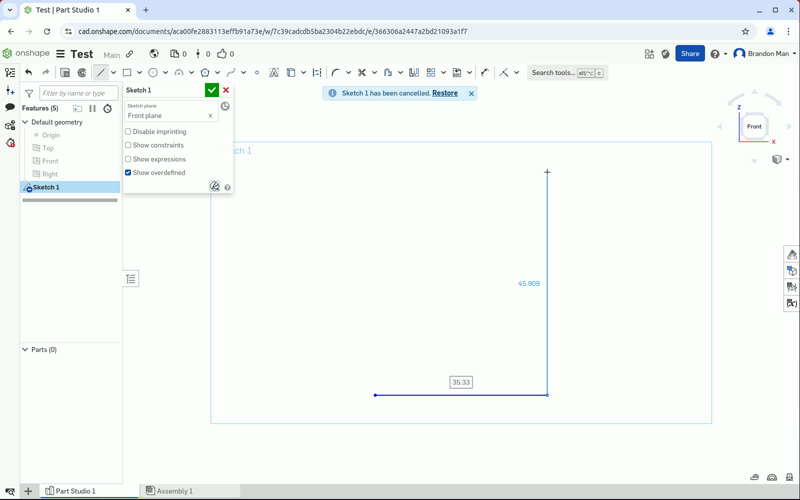
key_down(shift)
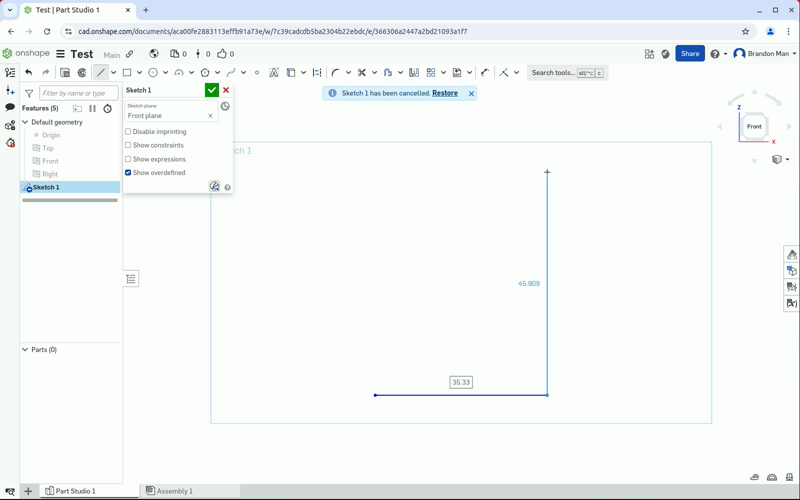
mouse_move(380, 171)
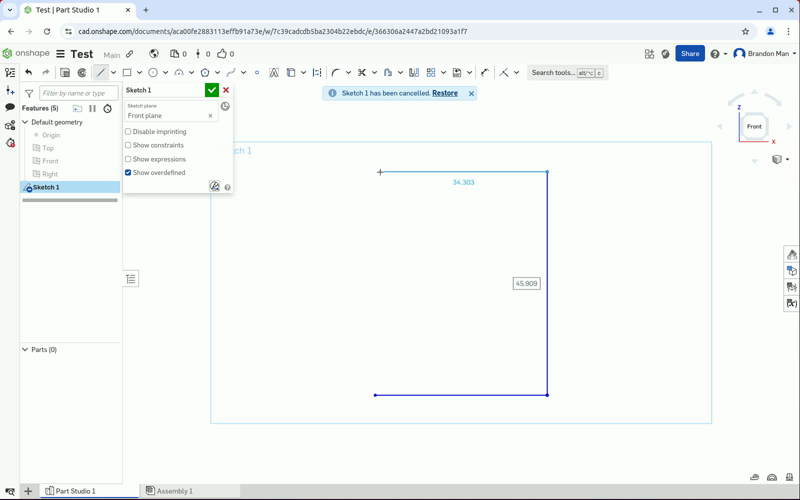
click(380, 171)
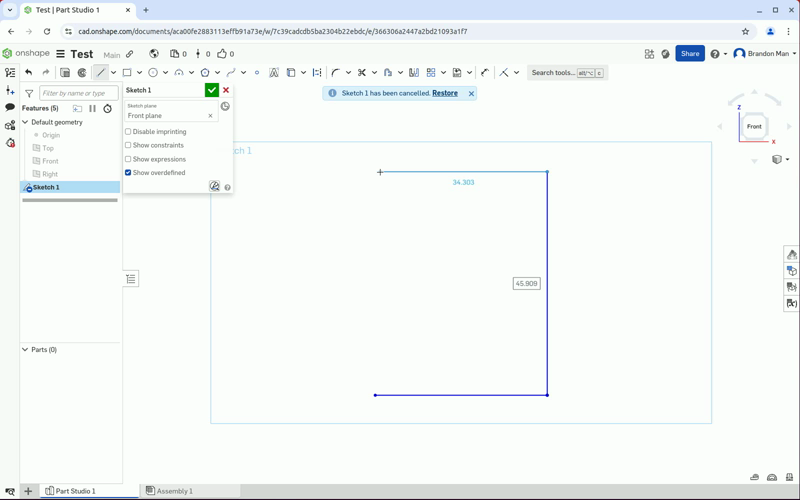
key_up(shift)
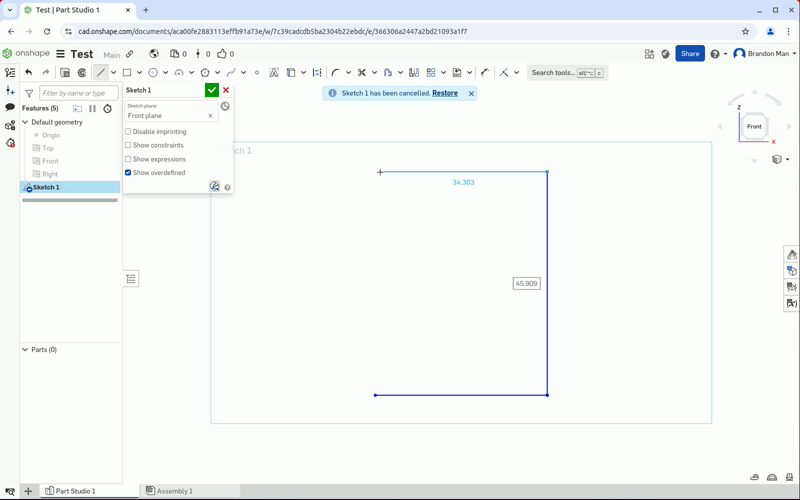
key_down(shift)
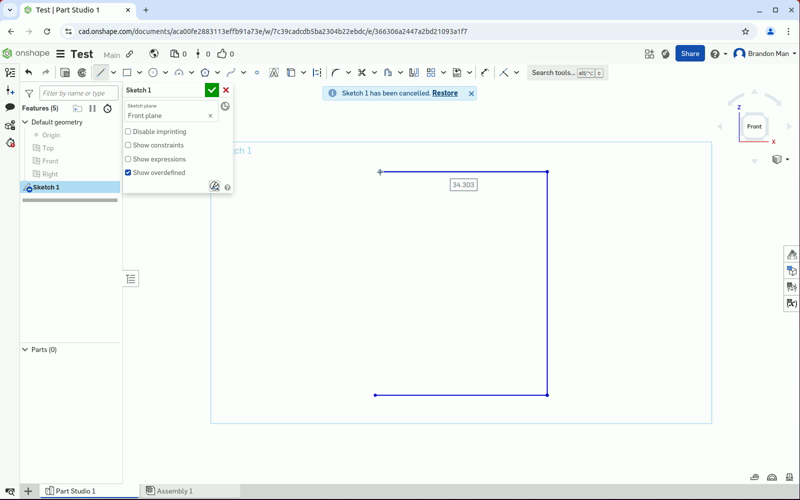
mouse_move(410, 171)
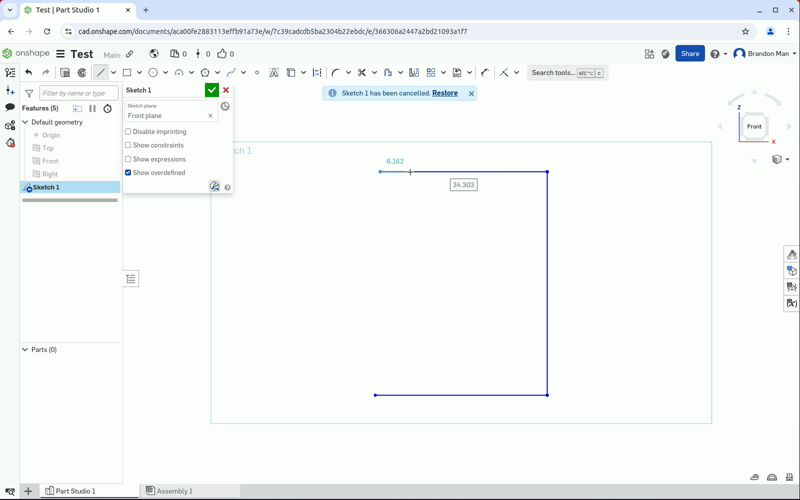
mouse_move(380, 188)
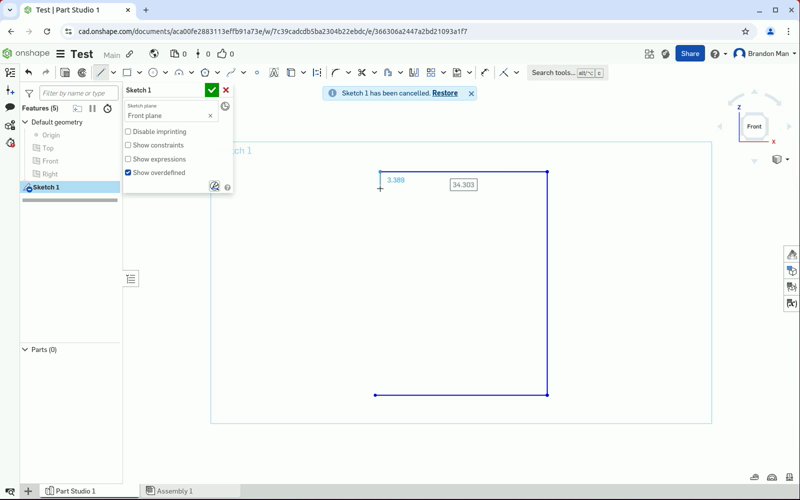
click(380, 188)
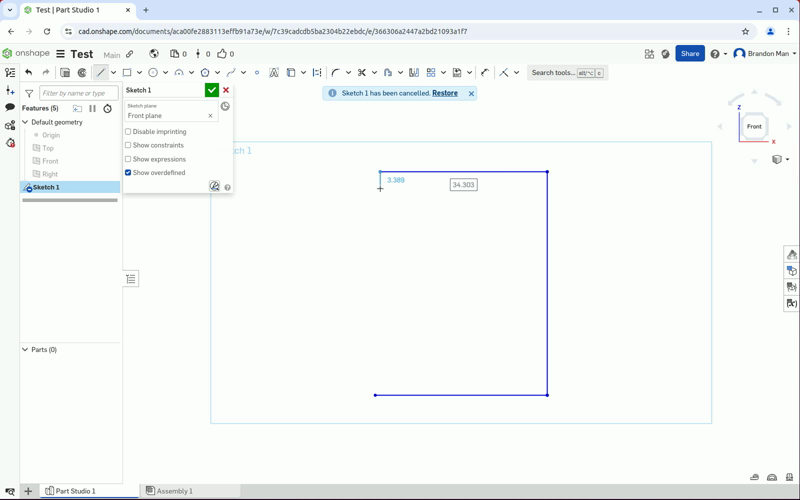
key_up(shift)
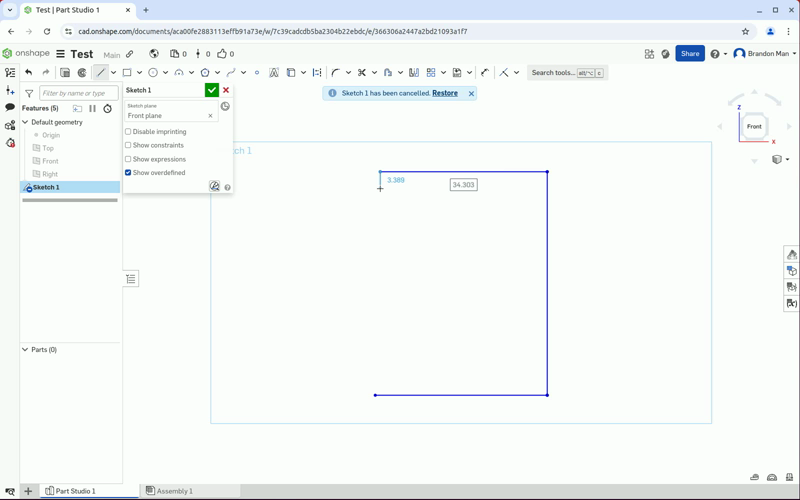
key_down(shift)
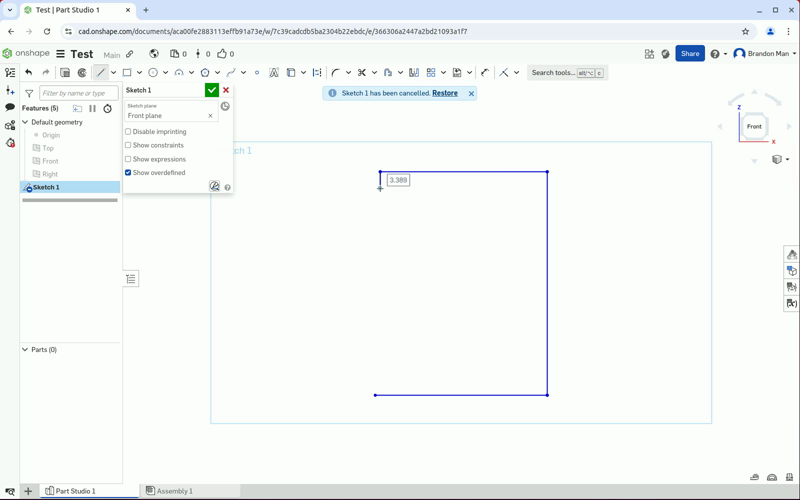
mouse_move(410, 188)
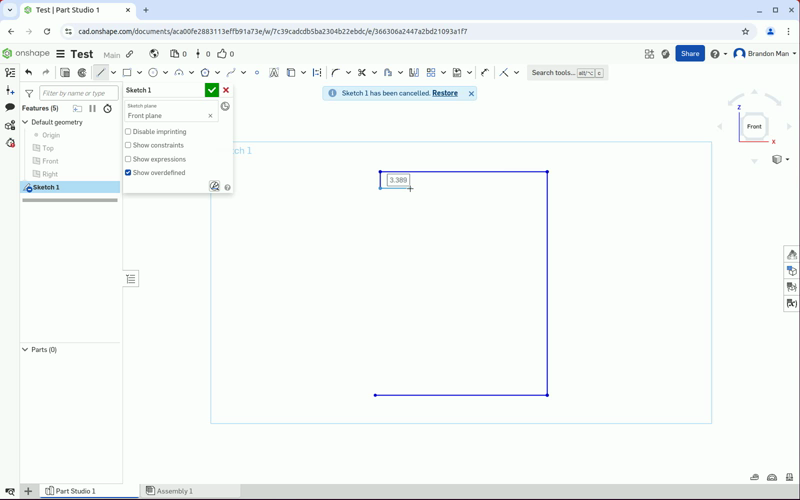
mouse_move(375, 188)
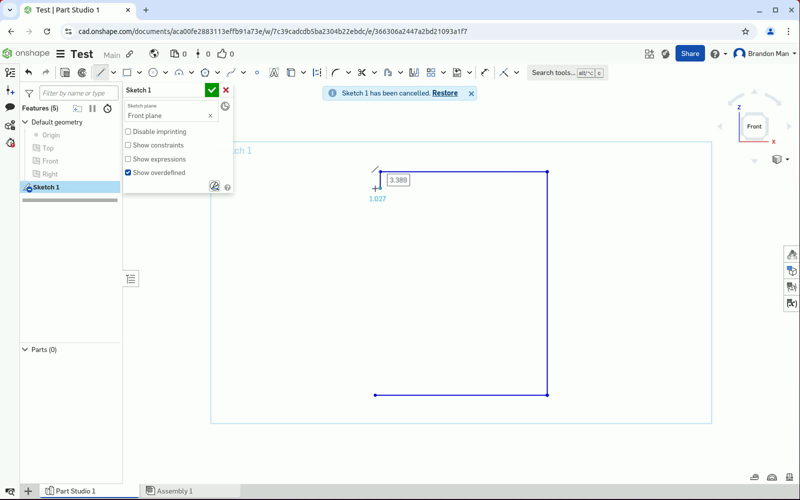
scroll(6)
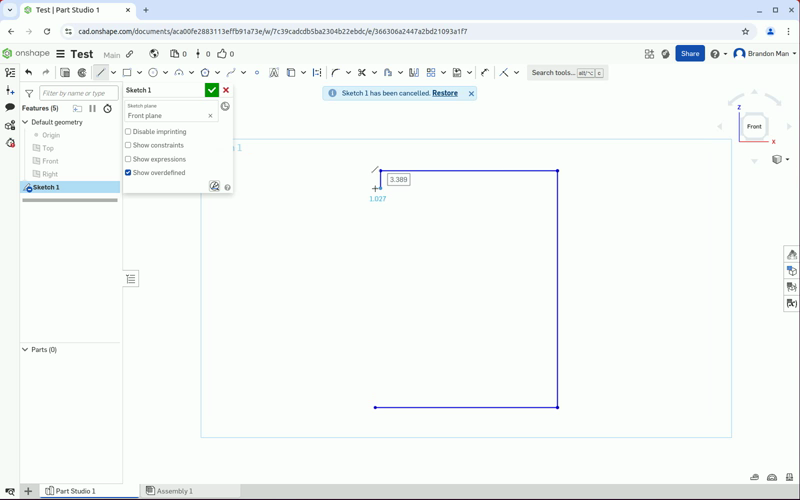
scroll(6)
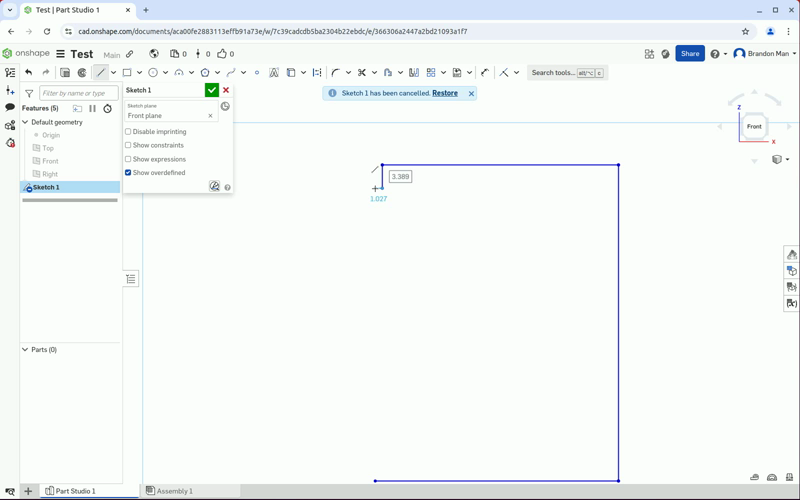
scroll(6)
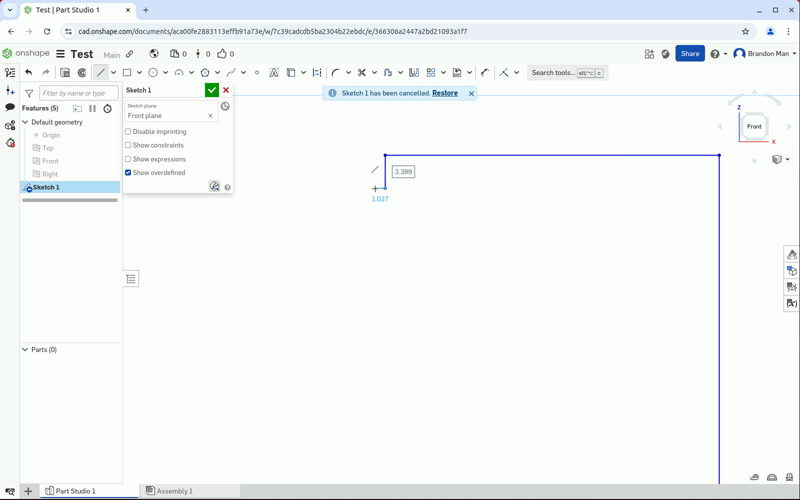
scroll(6)
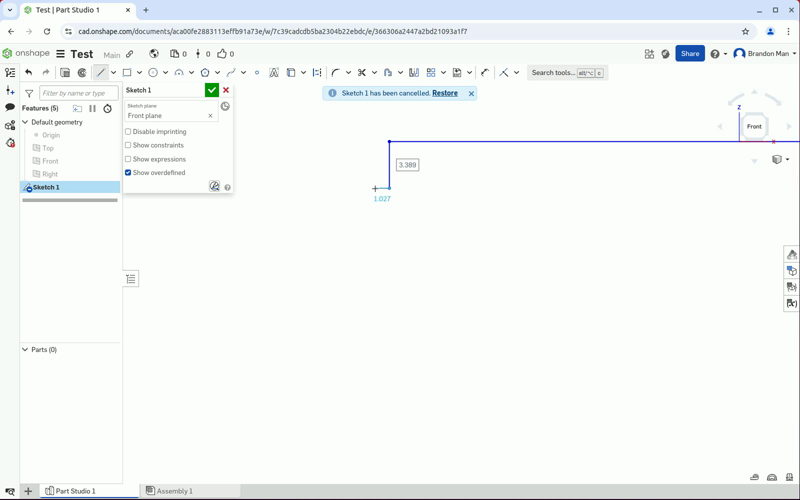
scroll(6)
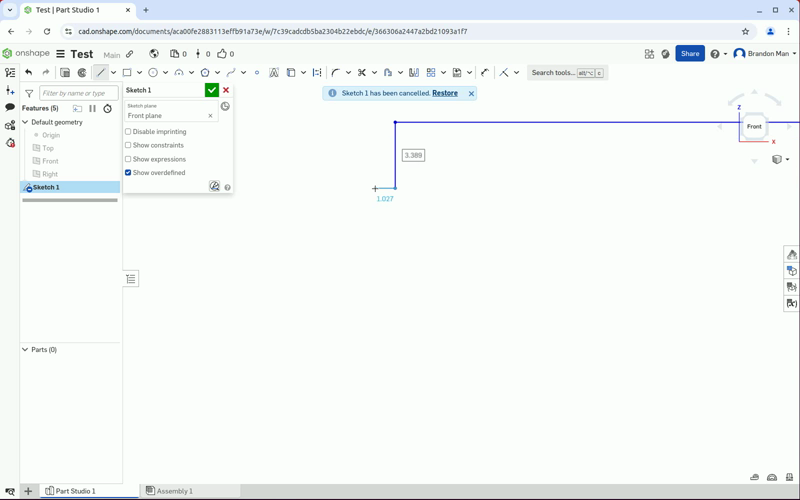
scroll(6)
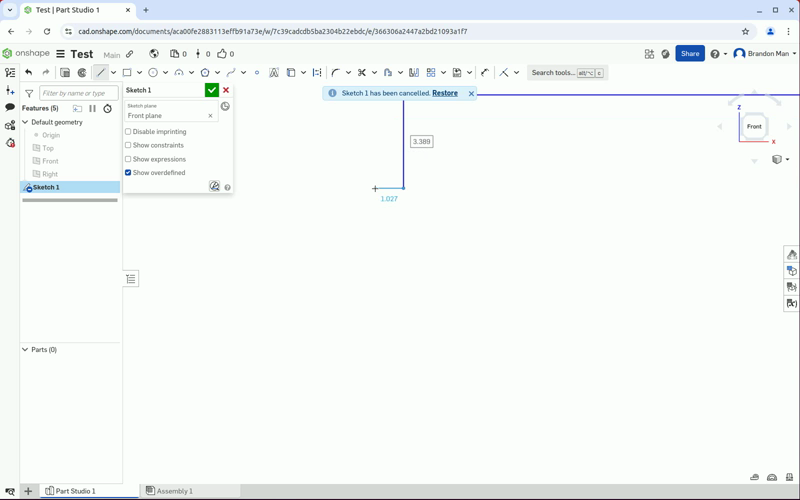
scroll(6)
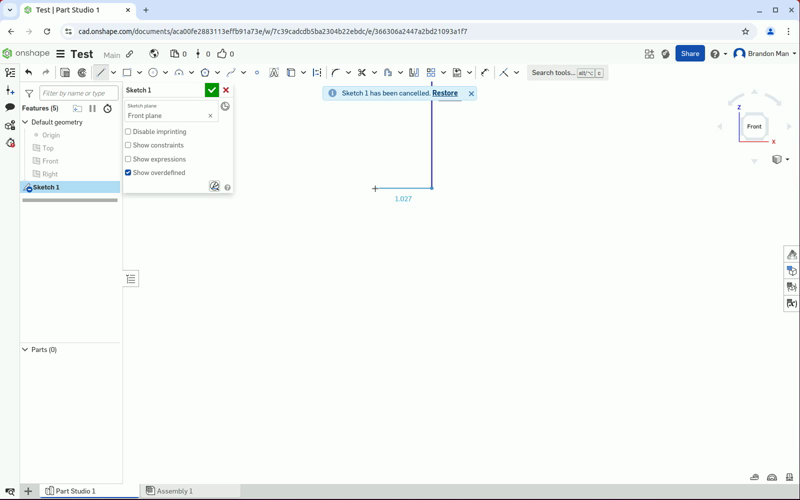
click(375, 188)
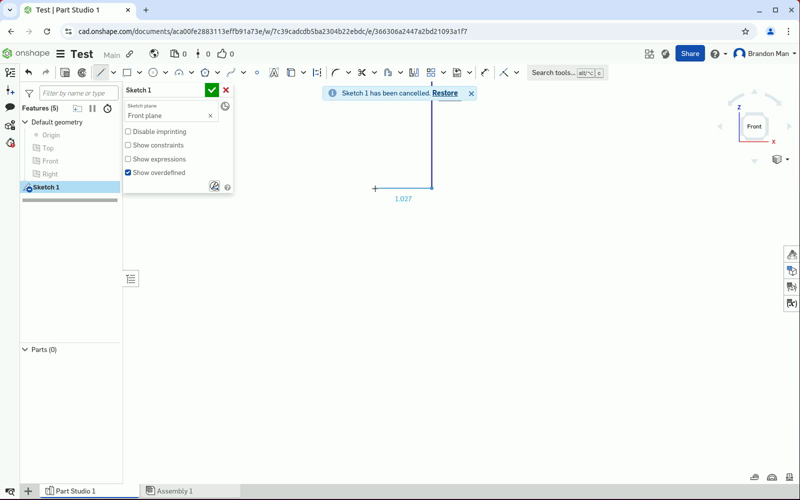
scroll(-6)
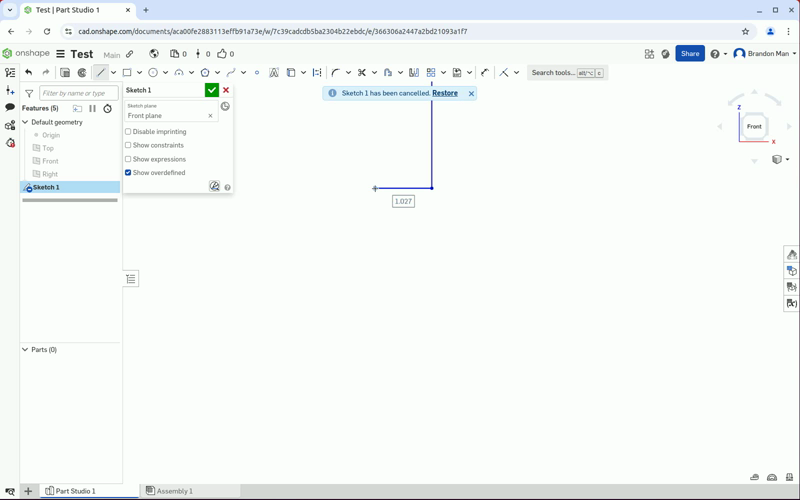
scroll(-6)
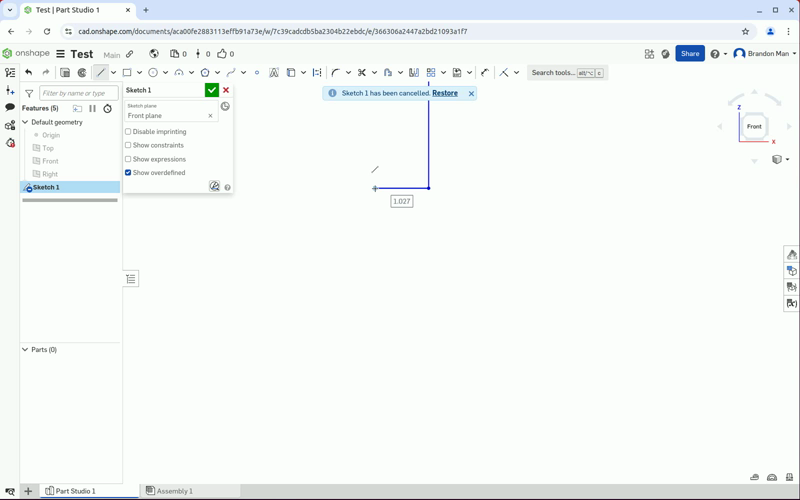
scroll(-6)
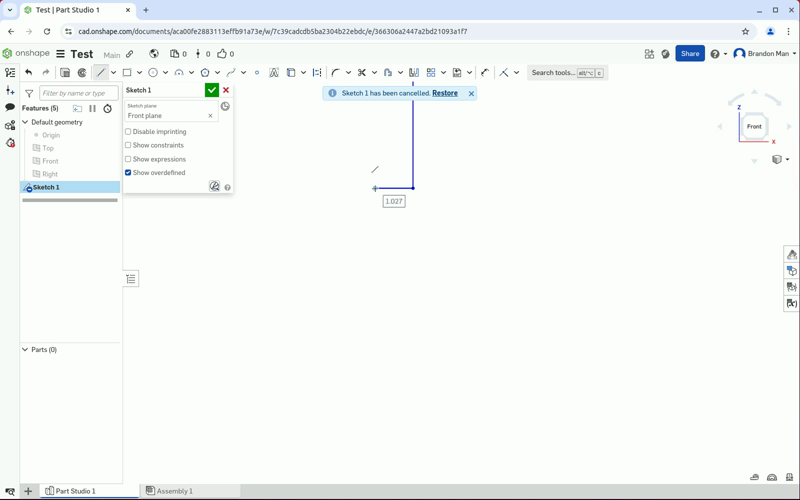
scroll(-6)
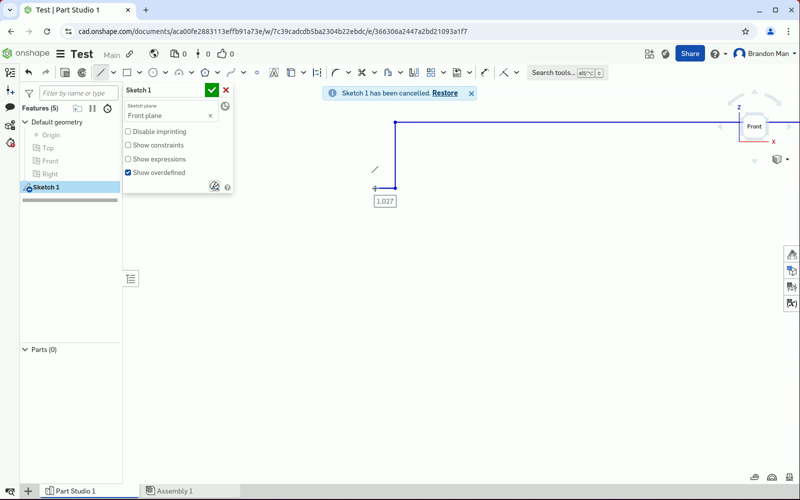
scroll(-6)
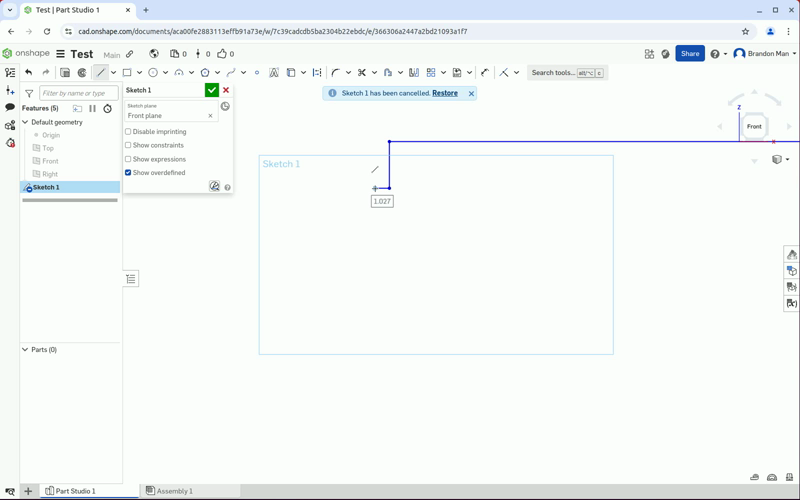
scroll(-6)
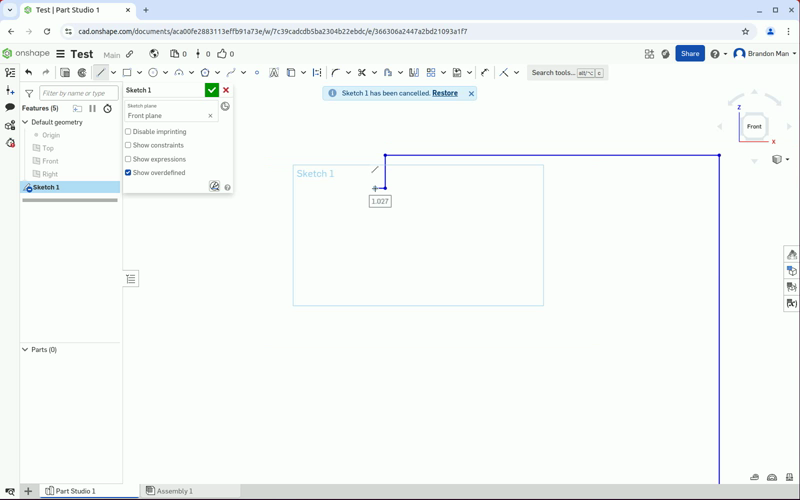
scroll(-6)
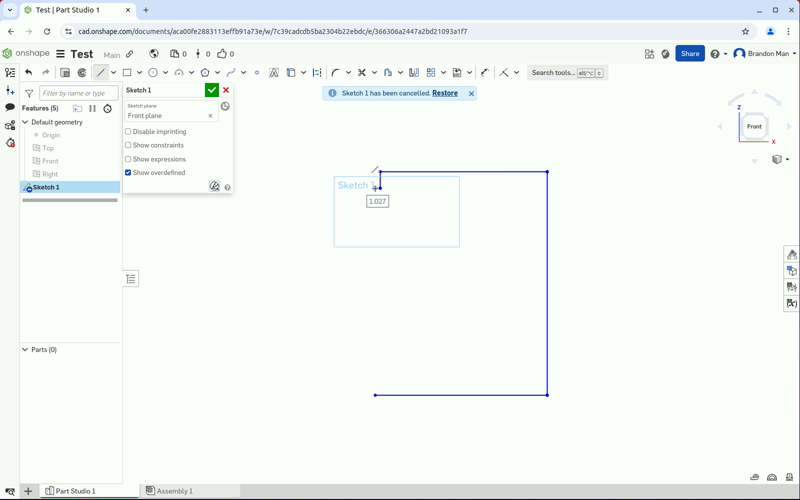
key_up(shift)
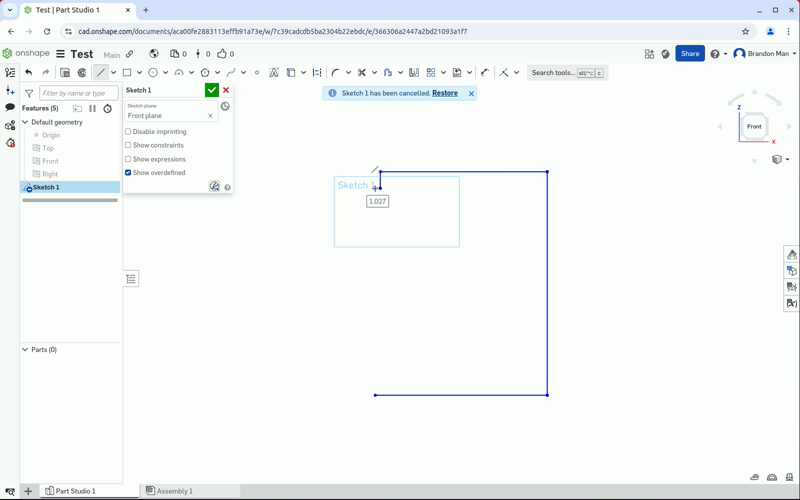
key_down(shift)
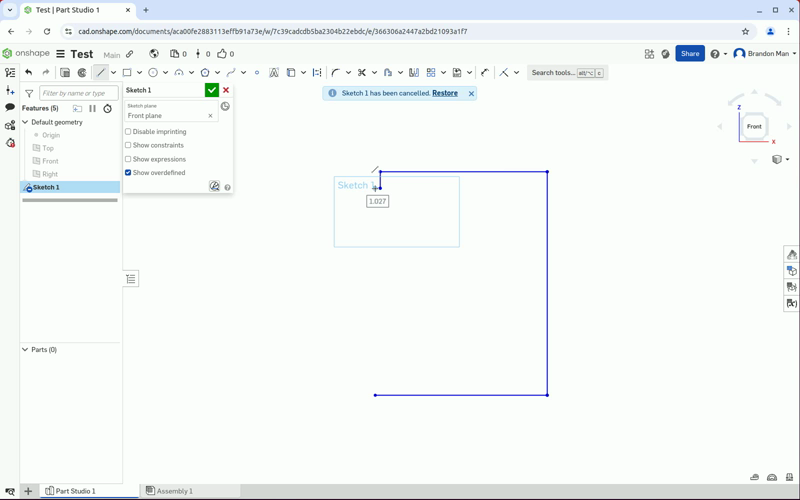
mouse_move(375, 395)
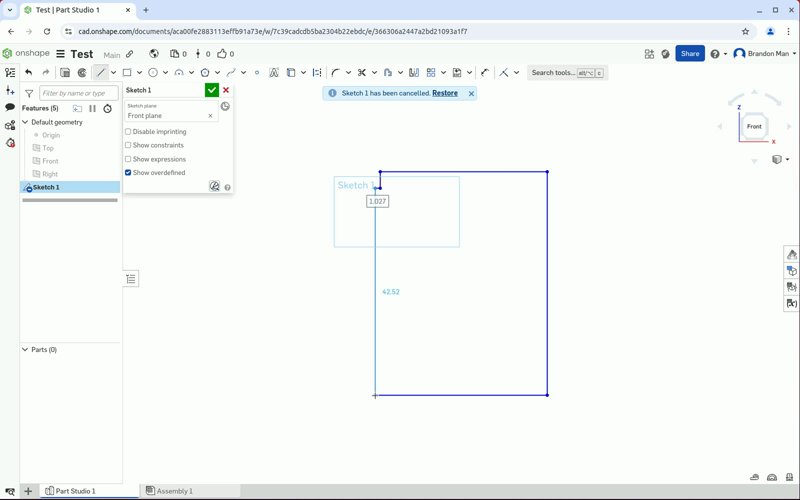
key_up(shift)
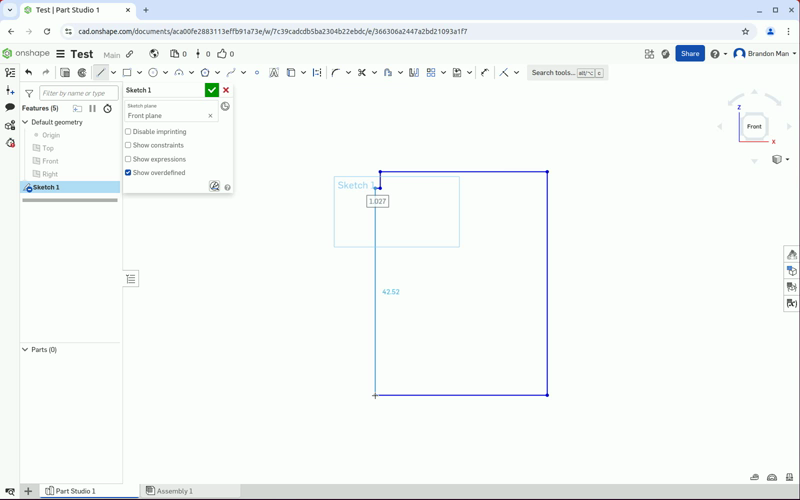
click(375, 395)
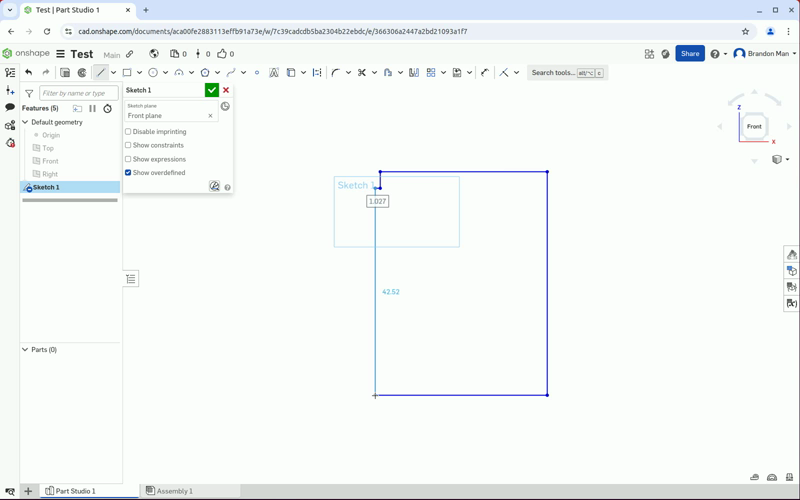
key(esc)
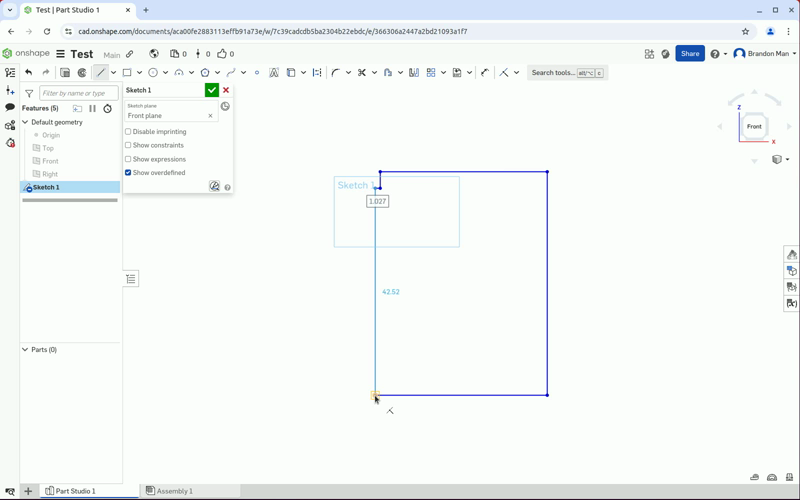
mouse_move(434, 277)
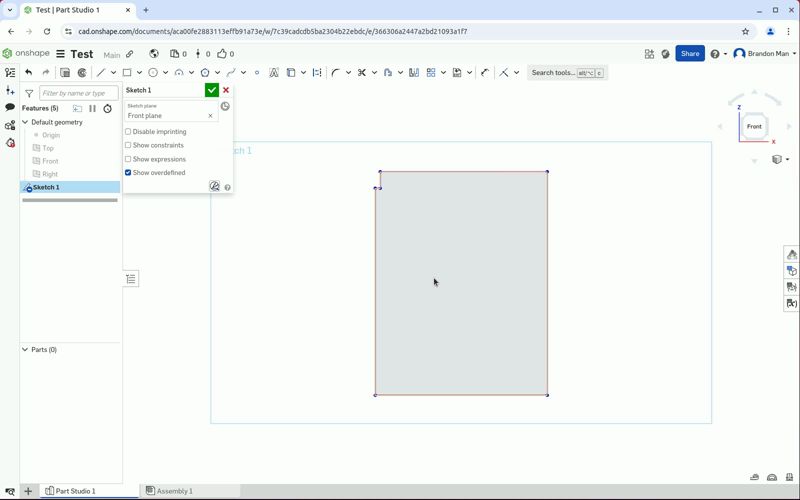
click(434, 277)
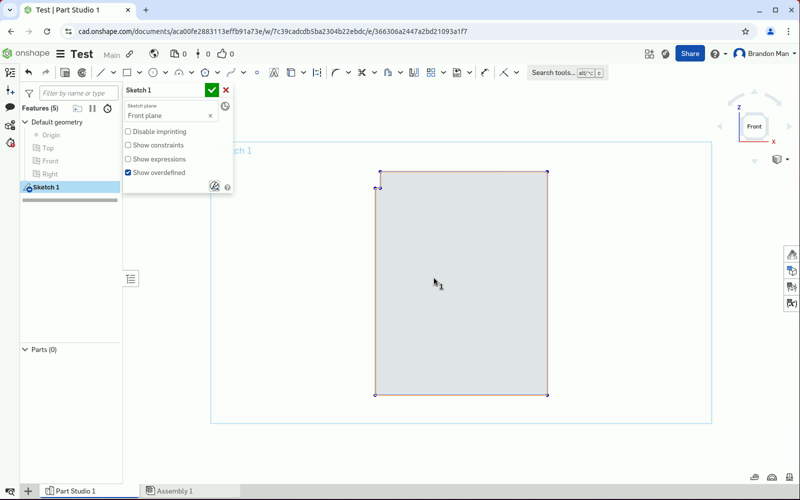
mouse_move(73, 352)
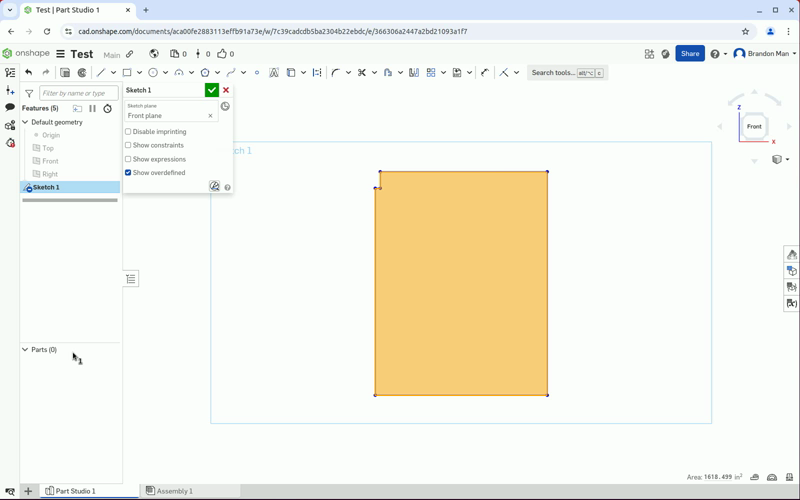
key(shift+y)
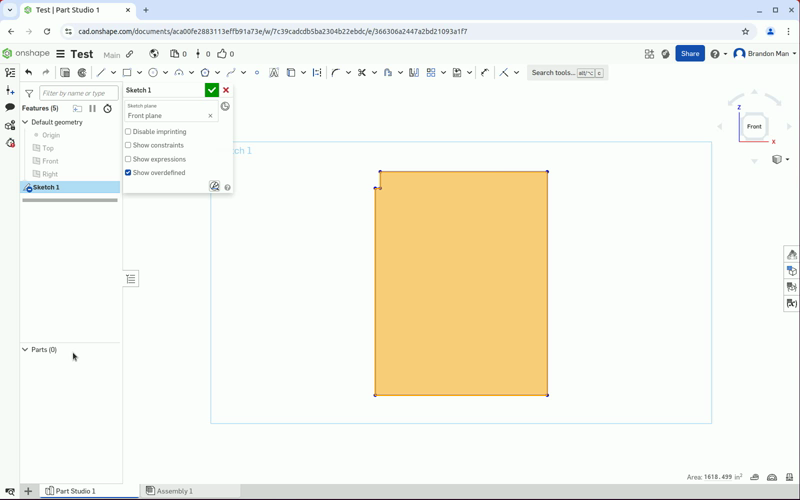
key(shift+e)
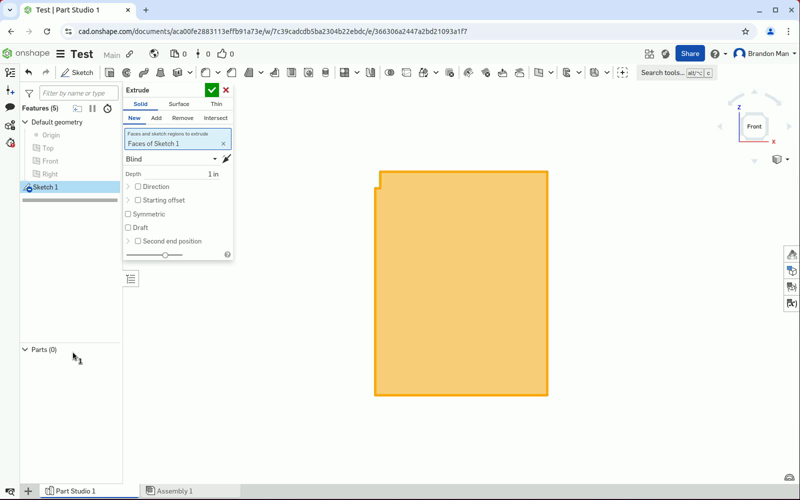
mouse_move(143, 106)
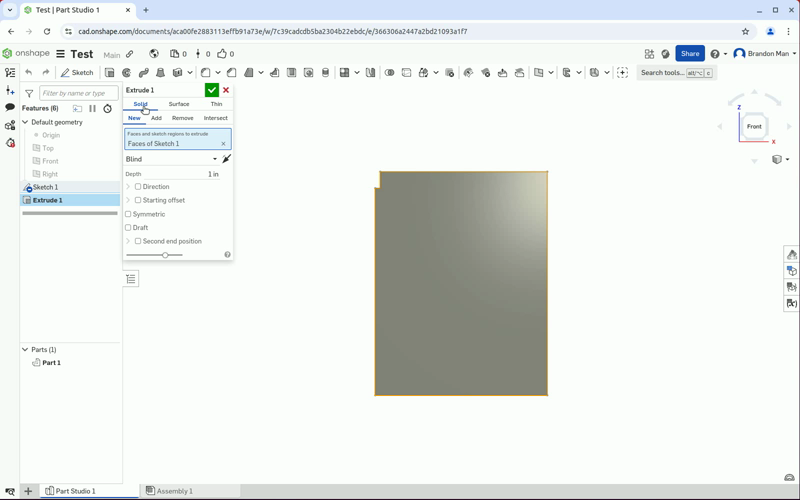
click(143, 106)
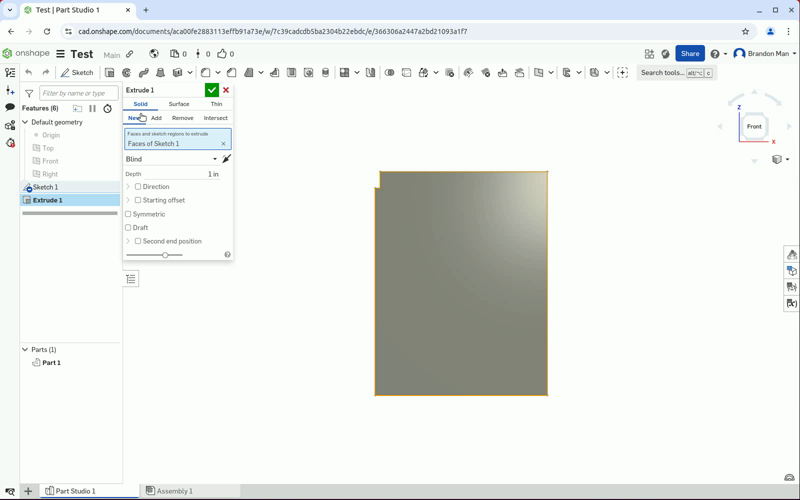
mouse_move(137, 120)
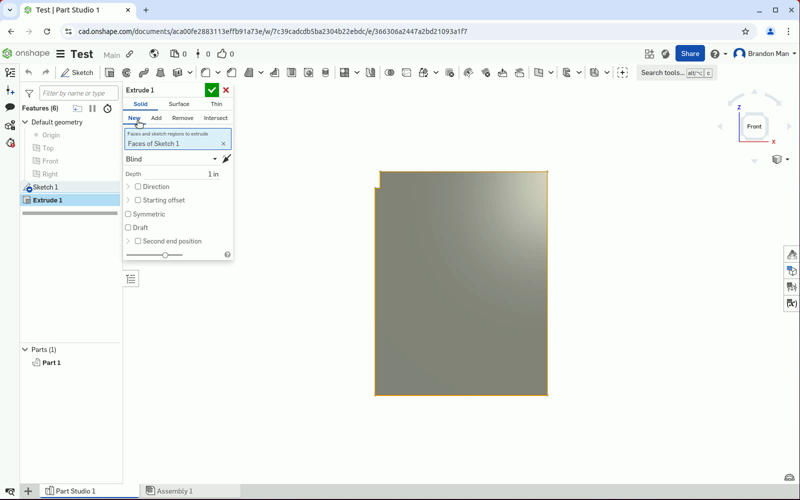
click(137, 120)
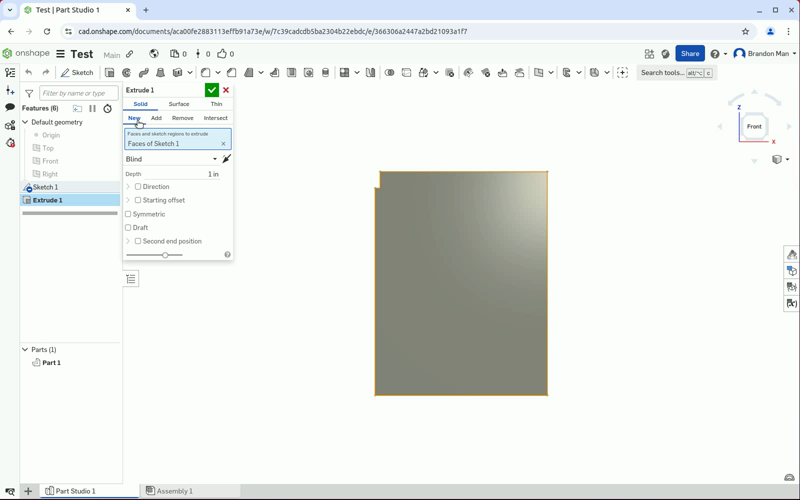
key(tab, 4)
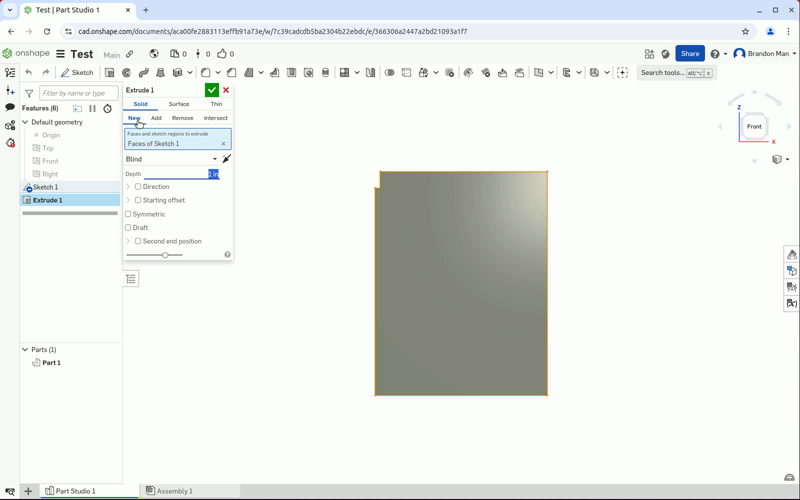
text(0.963)
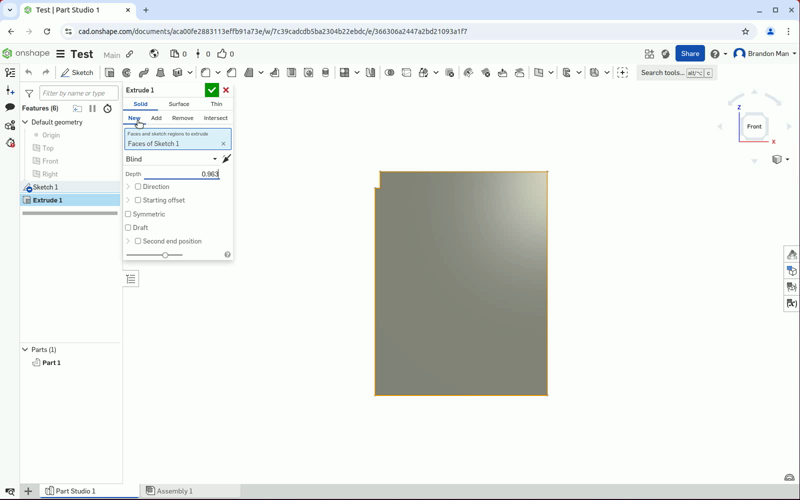
key(enter)
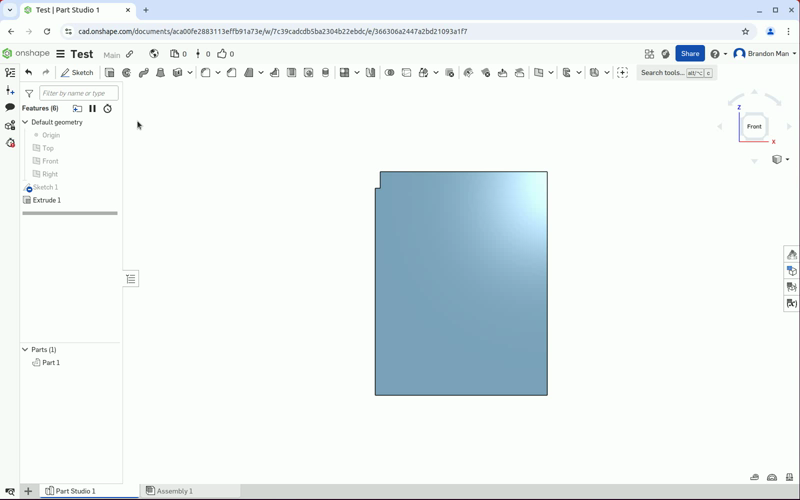
key(shift+h)
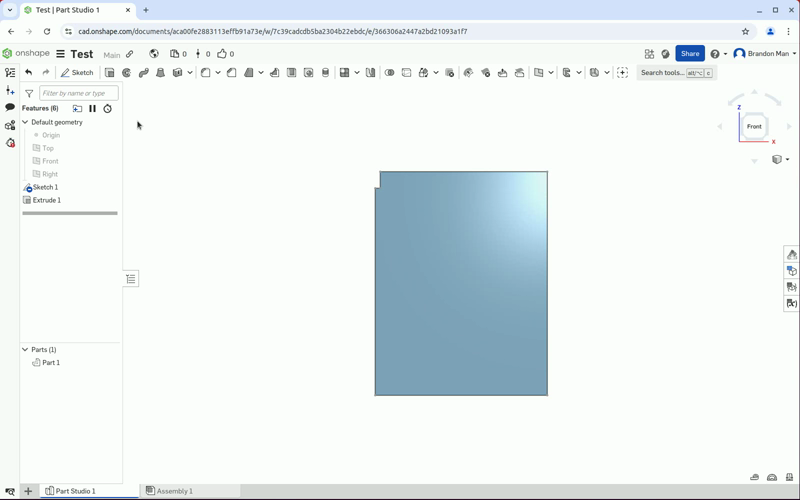
key(shift+h)
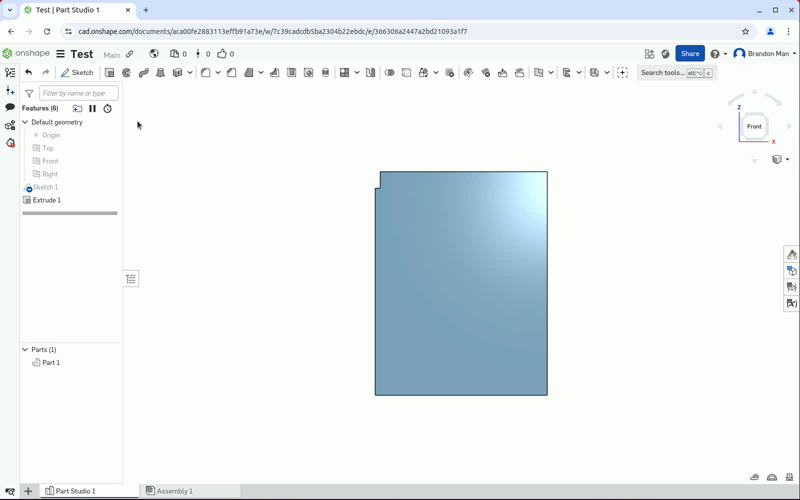
mouse_move(73, 189)
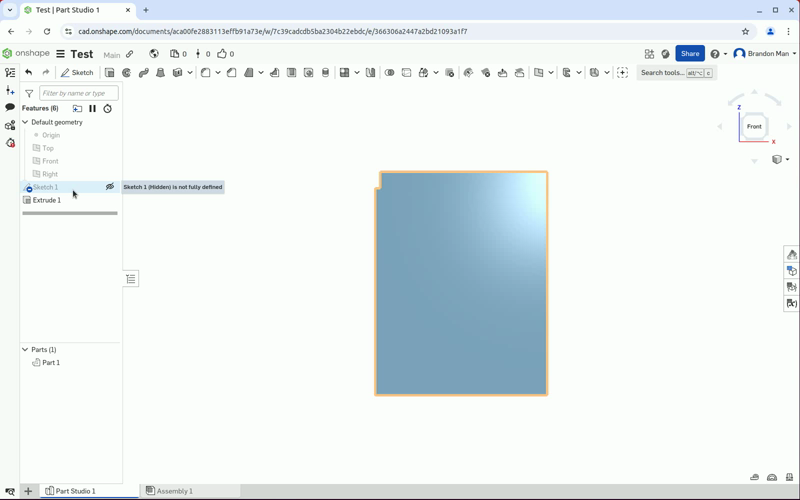
click(73, 189)
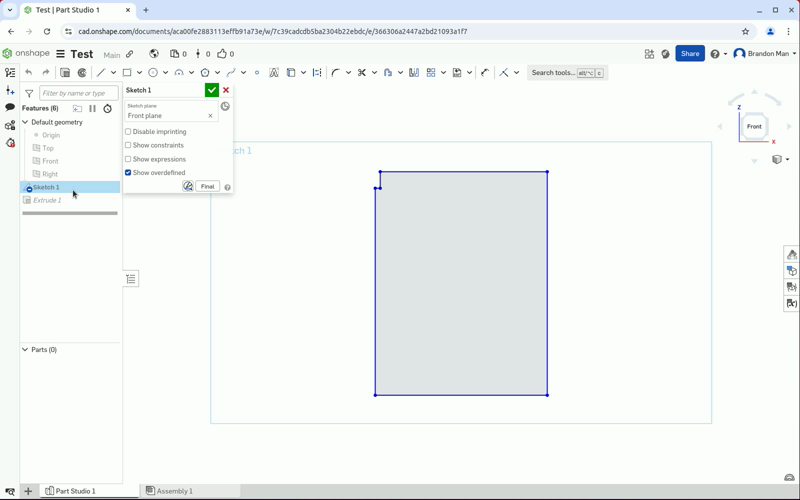
mouse_move(229, 92)
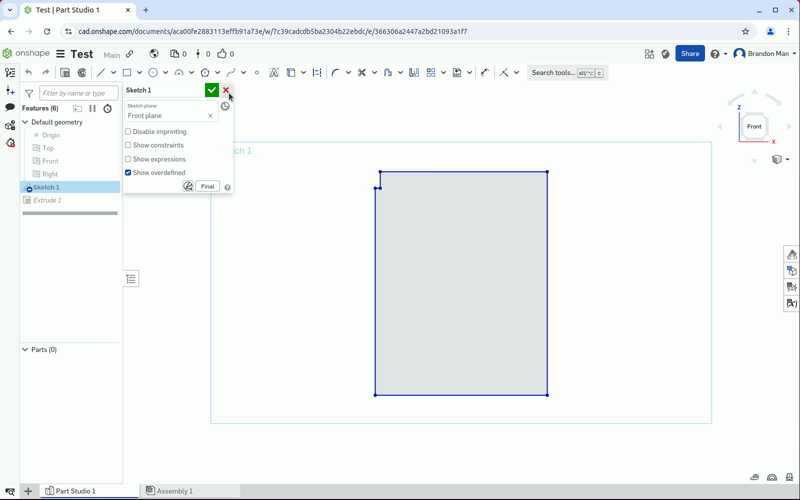
click(229, 92)
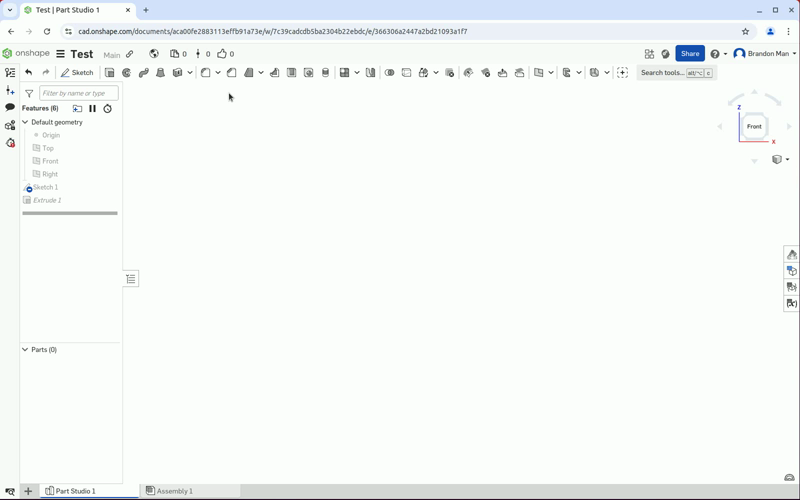
mouse_move(541, 75)
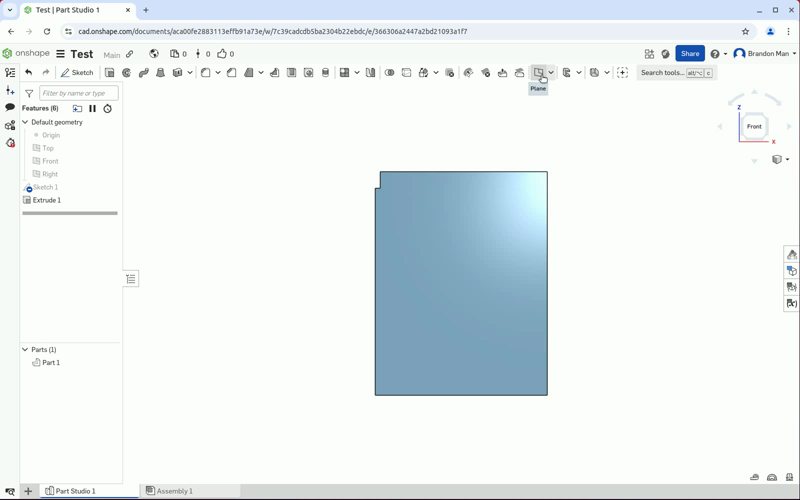
click(541, 75)
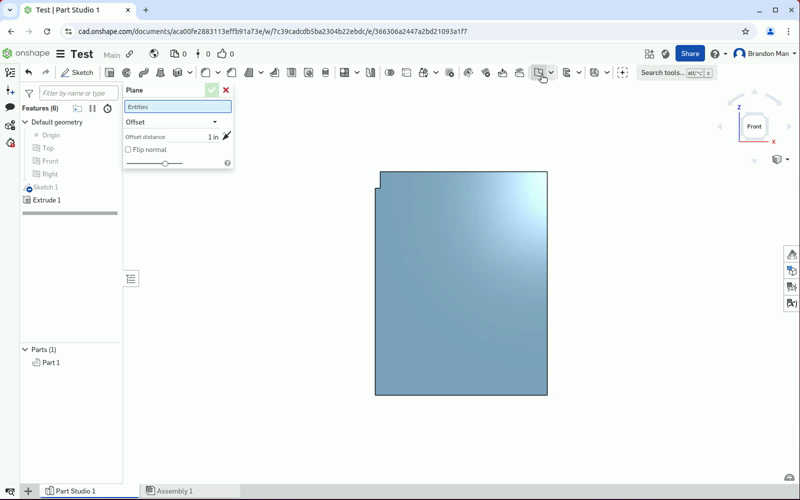
mouse_move(73, 163)
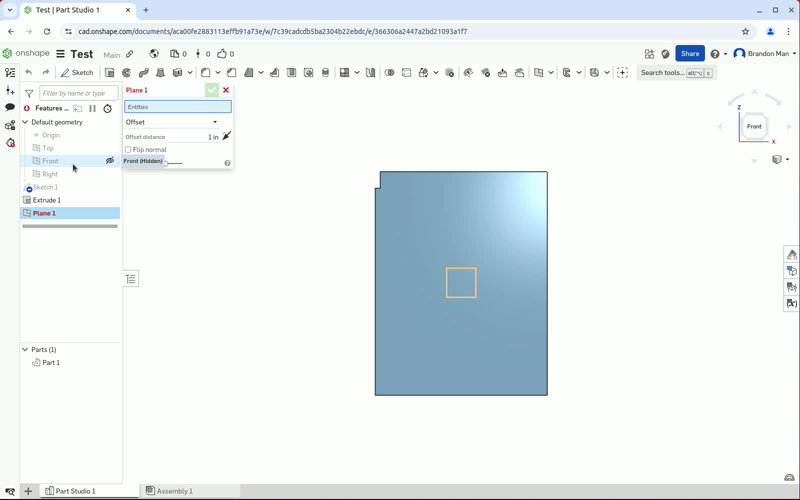
click(73, 163)
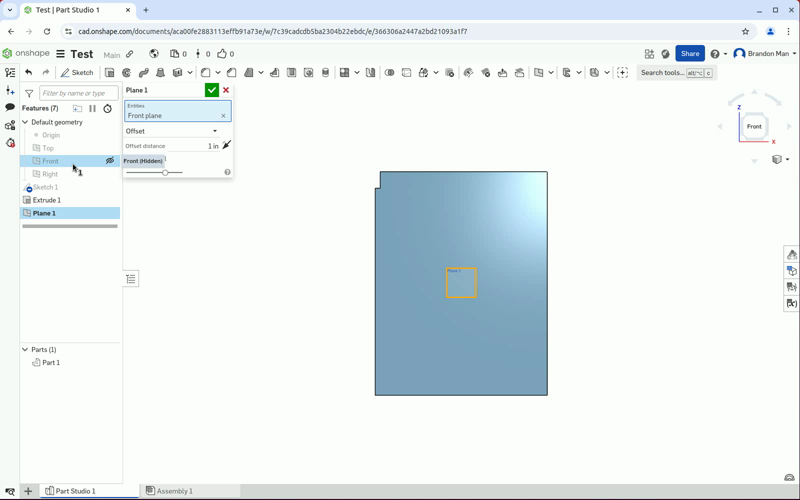
key(tab, 2)
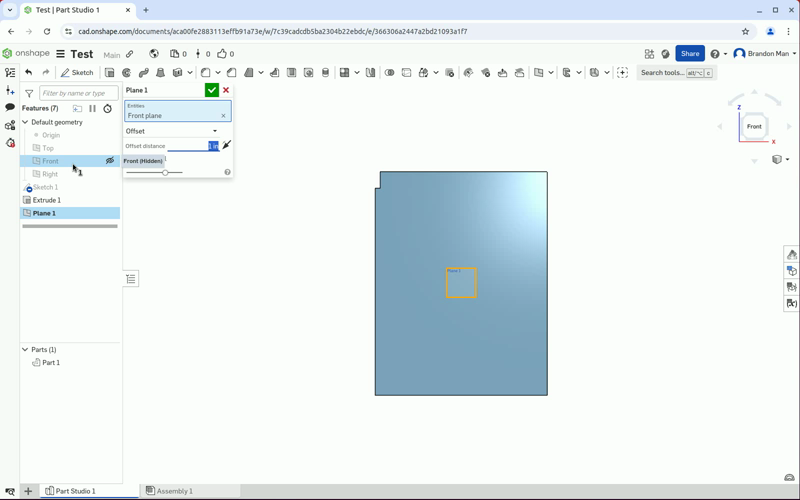
text(0.955)
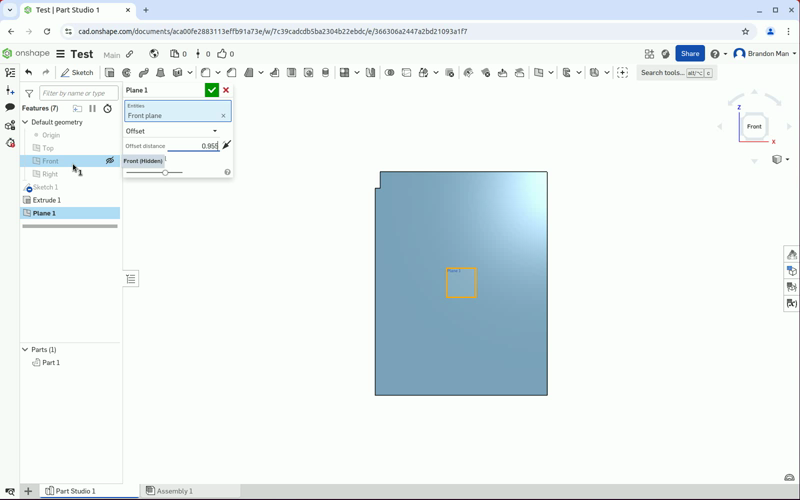
key(enter, 2)
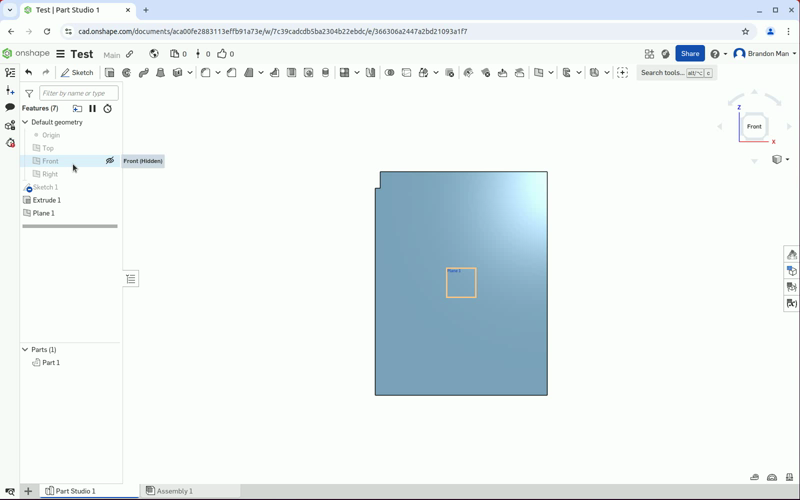
key(shift+s)
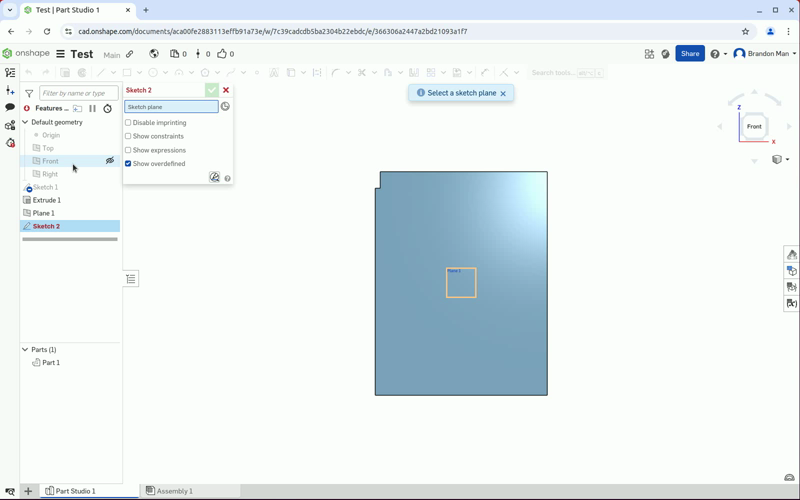
mouse_move(73, 215)
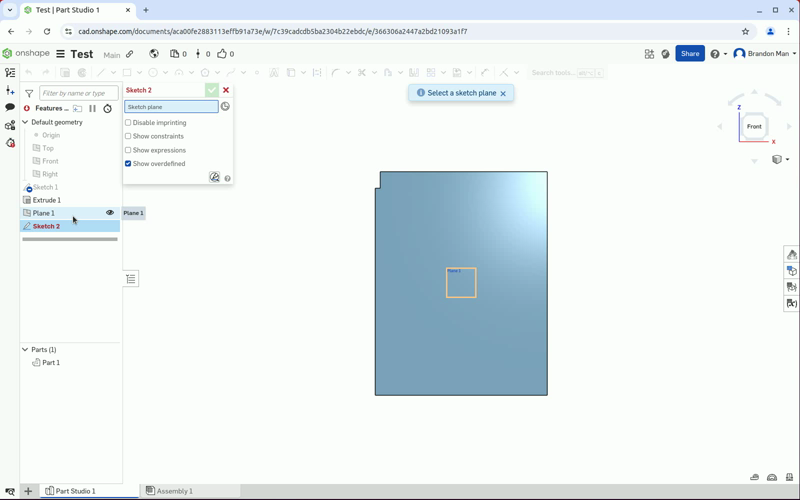
click(73, 215)
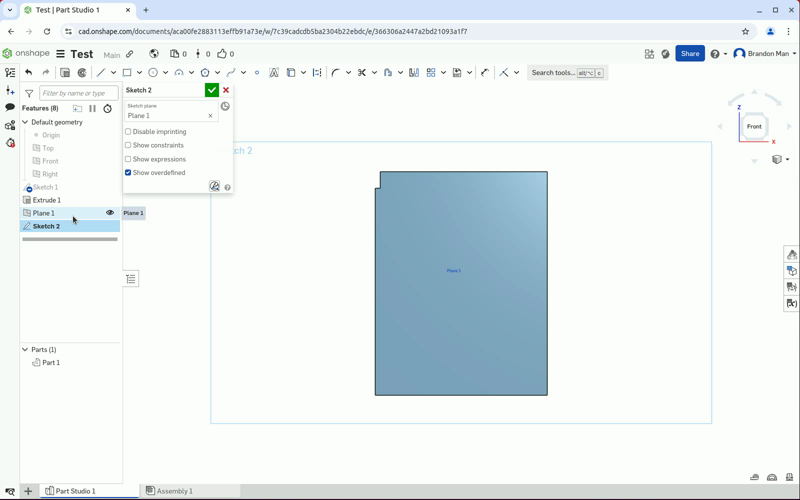
mouse_move(73, 352)
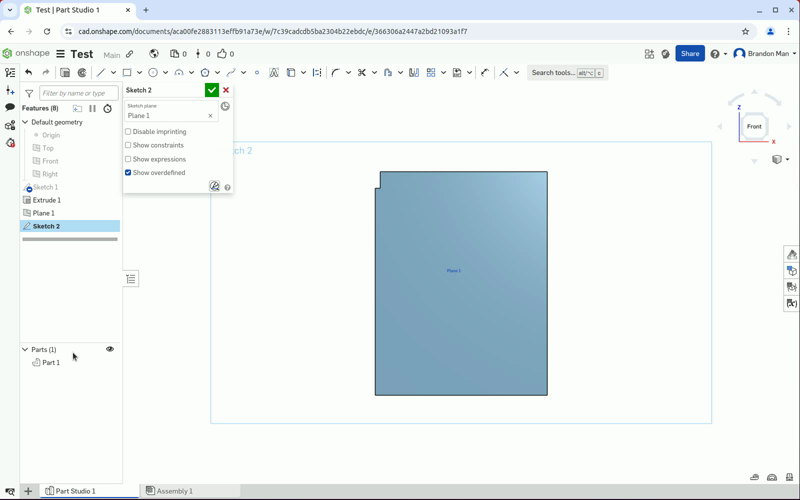
key(y)
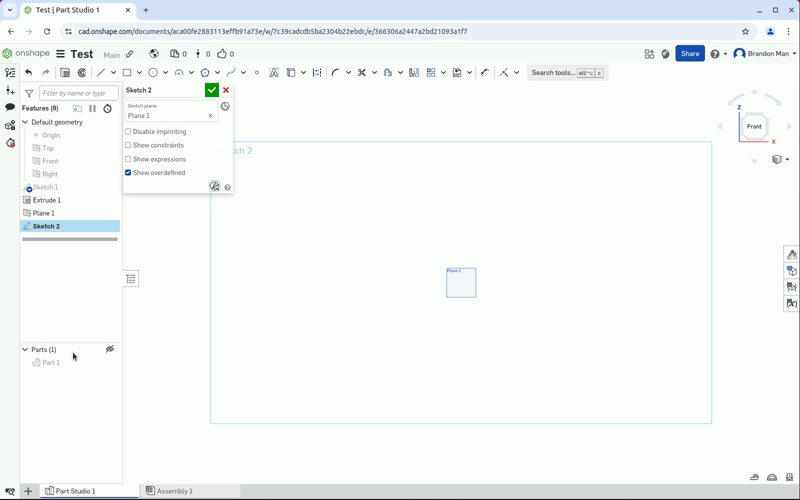
key(l)
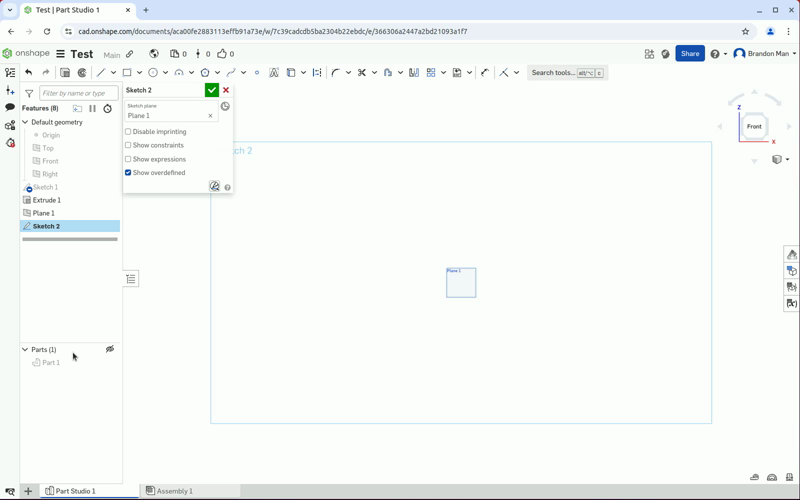
key_down(shift)
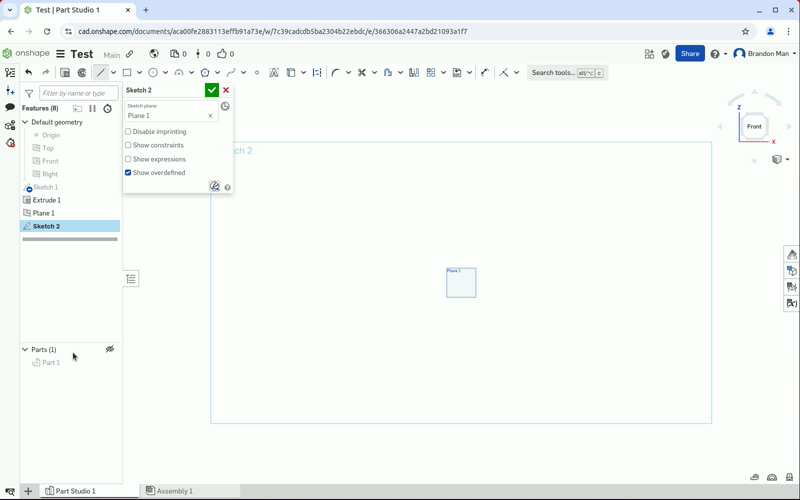
mouse_move(533, 233)
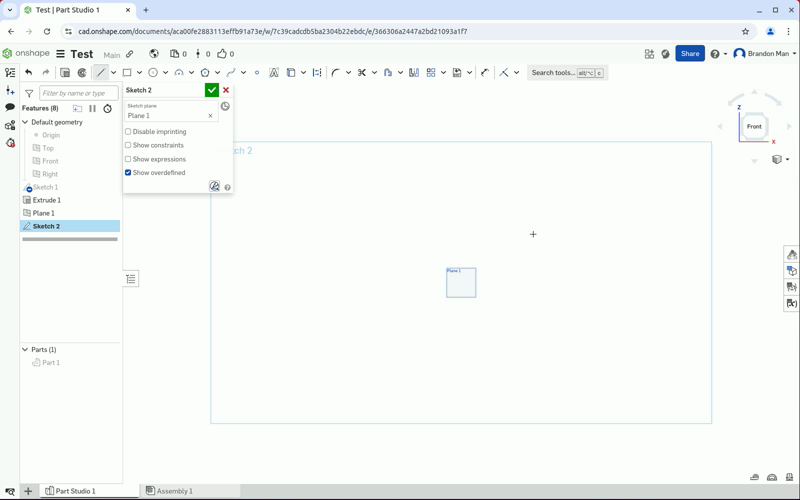
click(533, 233)
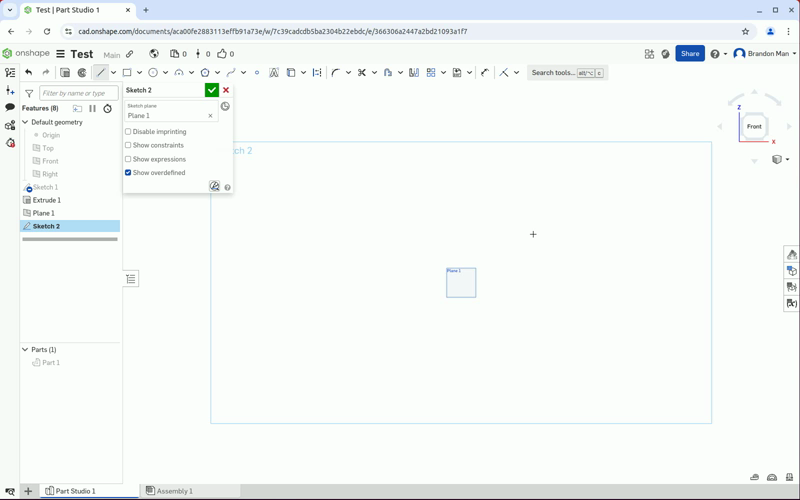
key_up(shift)
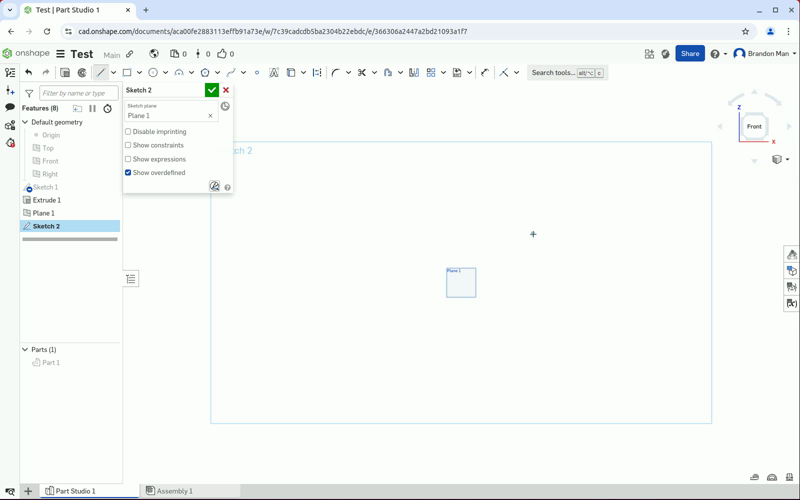
key_down(shift)
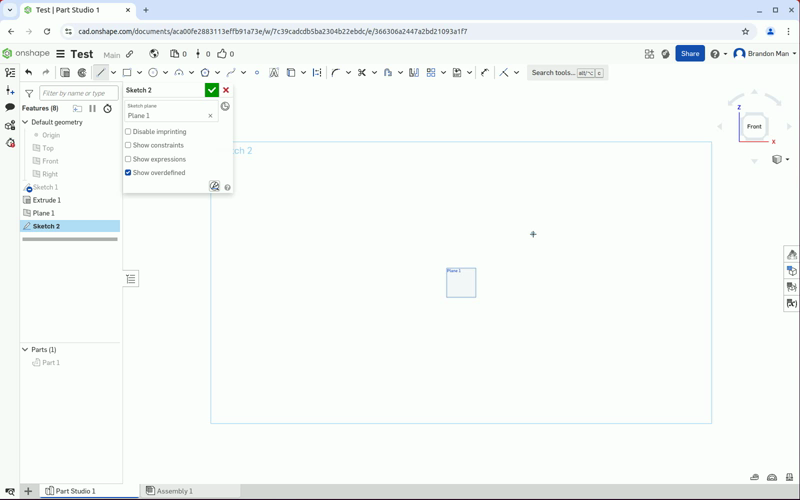
mouse_move(563, 233)
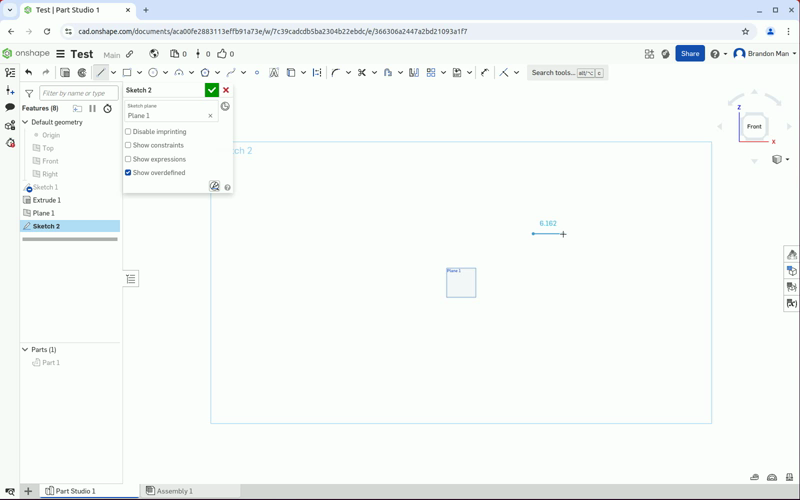
mouse_move(547, 233)
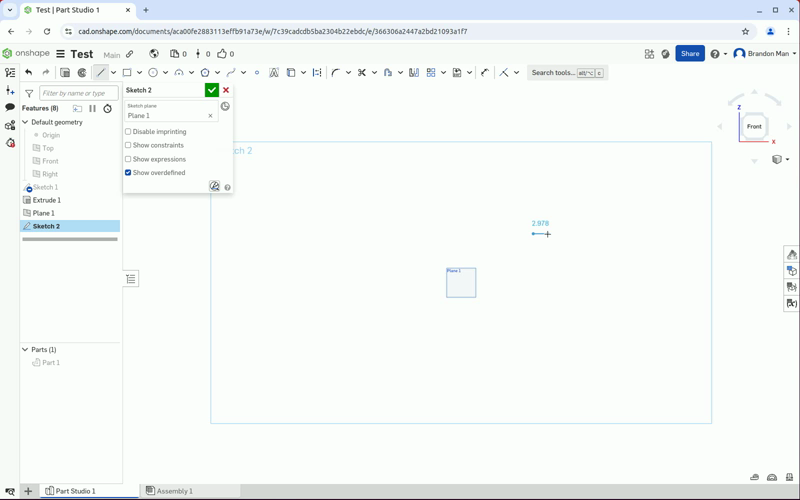
click(547, 233)
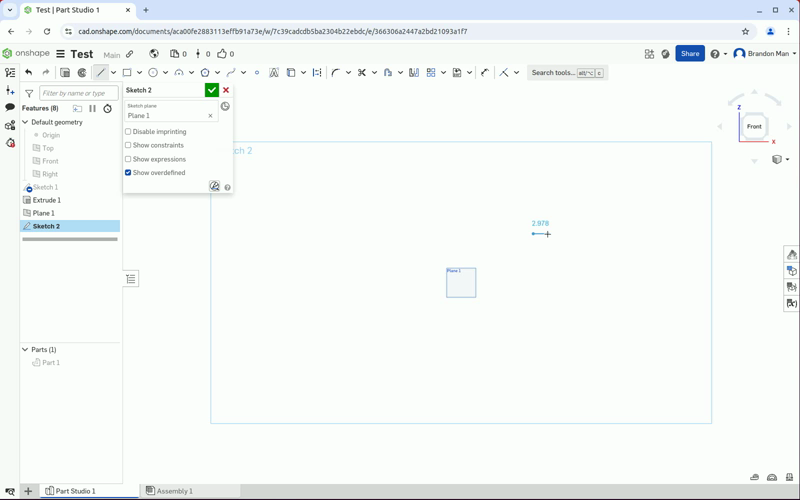
key_up(shift)
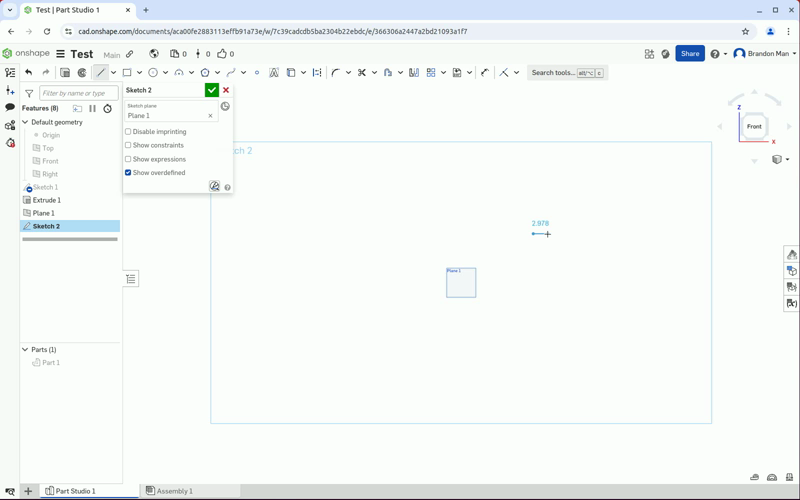
key_down(shift)
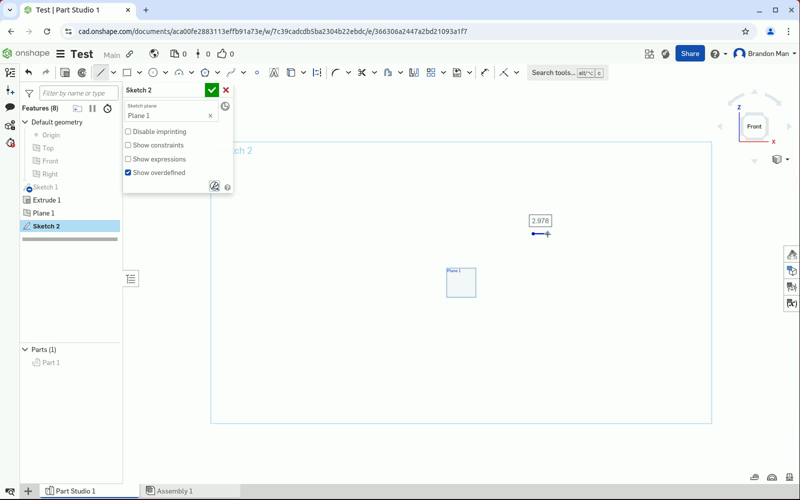
mouse_move(577, 233)
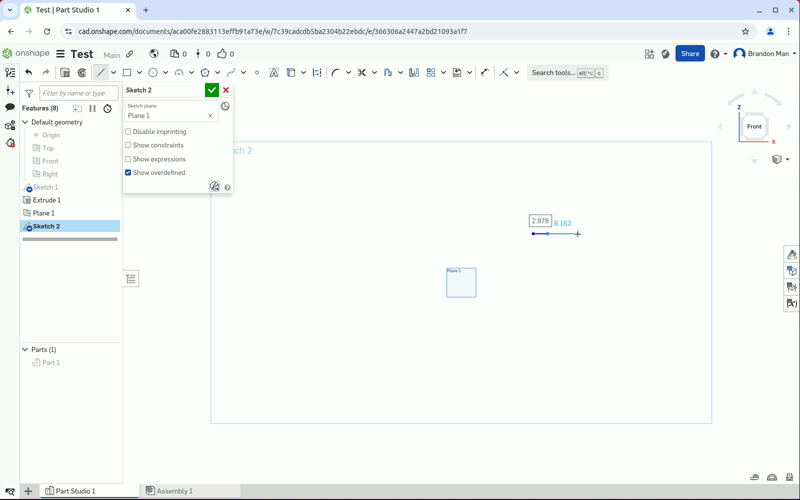
mouse_move(547, 194)
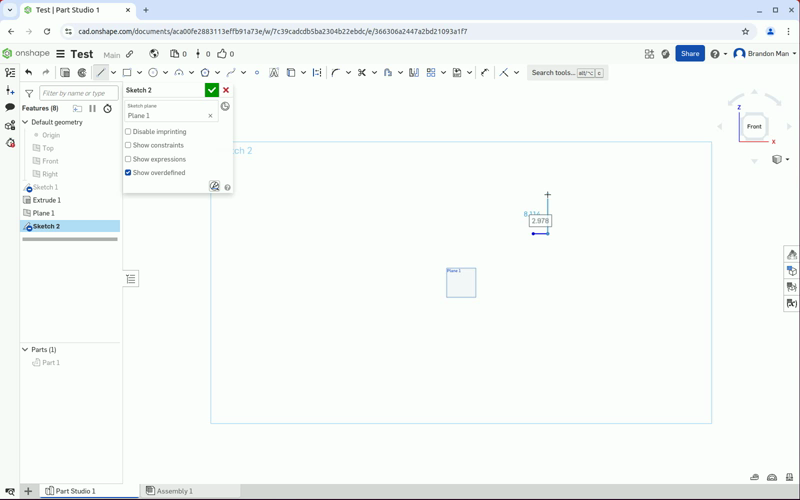
click(547, 194)
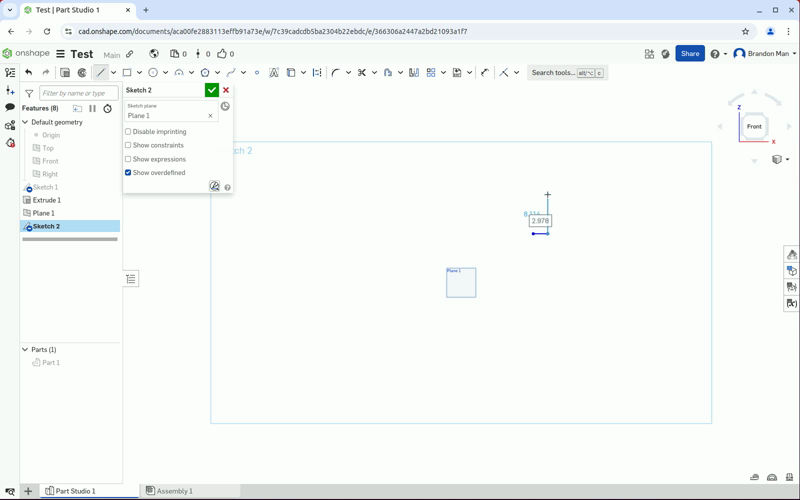
key_up(shift)
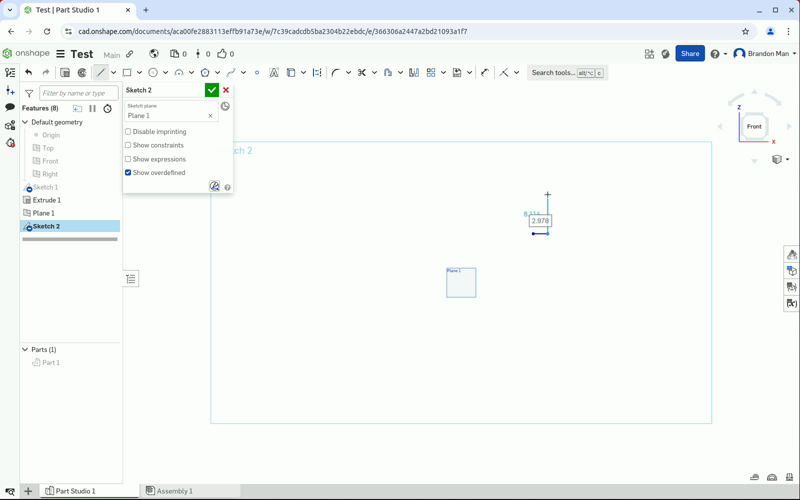
key_down(shift)
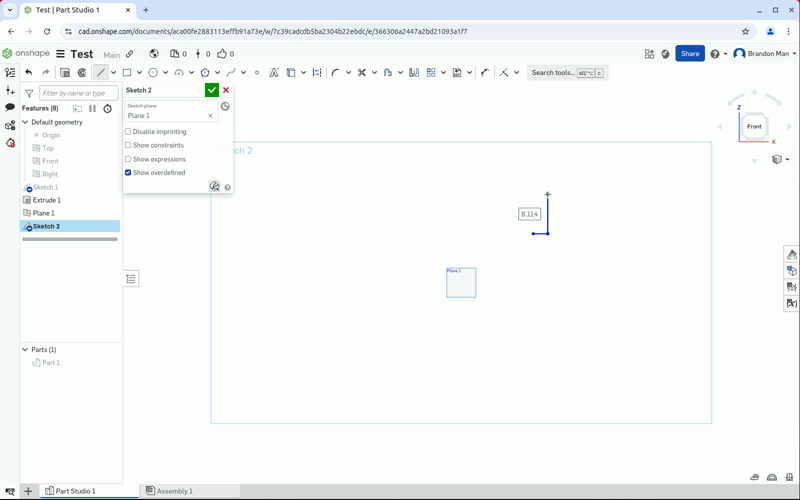
mouse_move(577, 194)
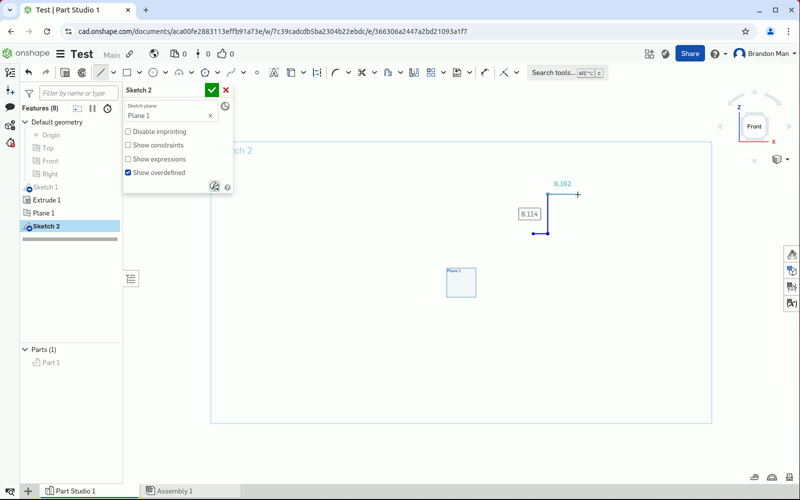
mouse_move(533, 194)
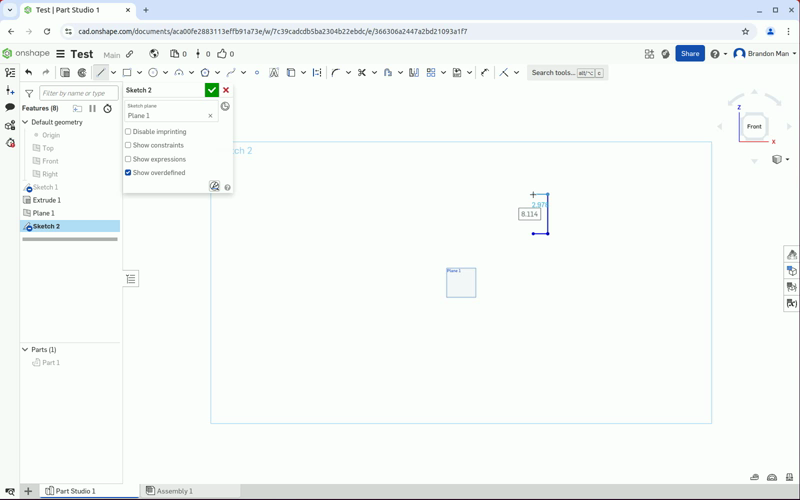
click(533, 194)
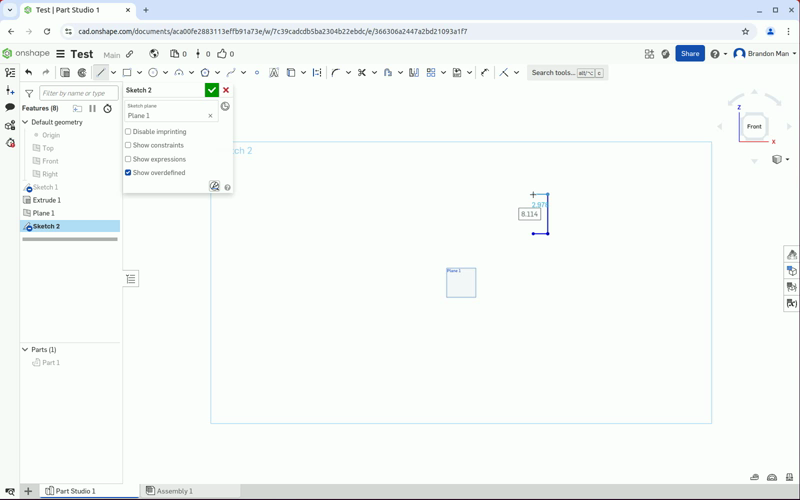
key_up(shift)
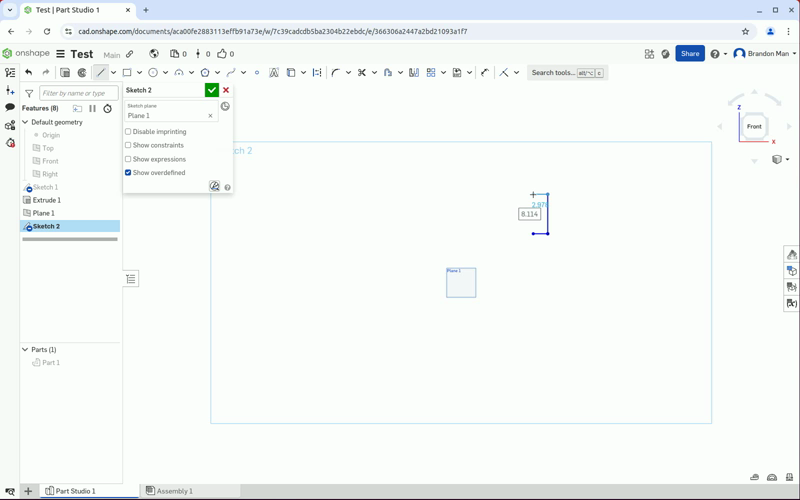
key(esc)
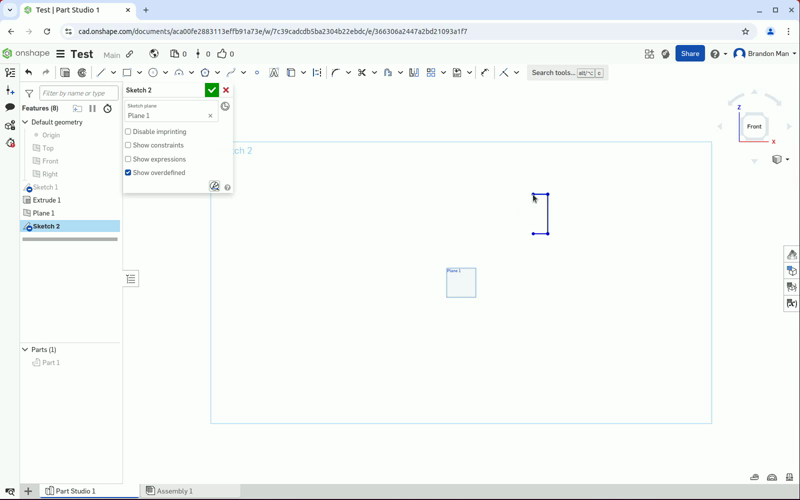
key(a)
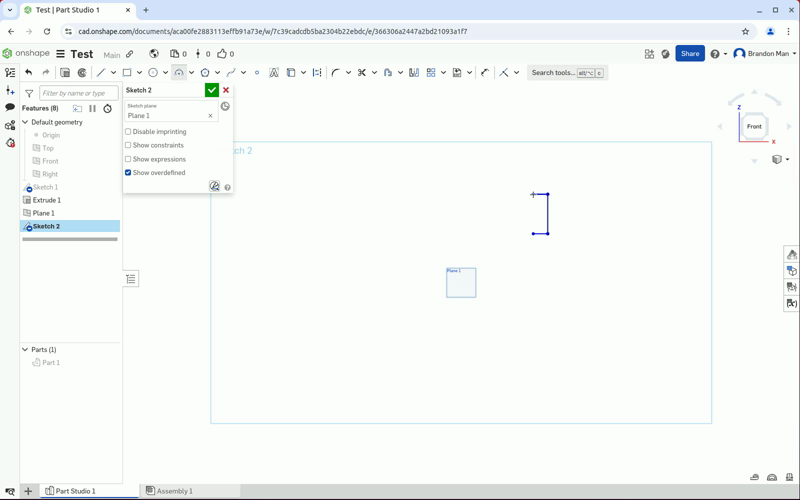
mouse_move(533, 194)
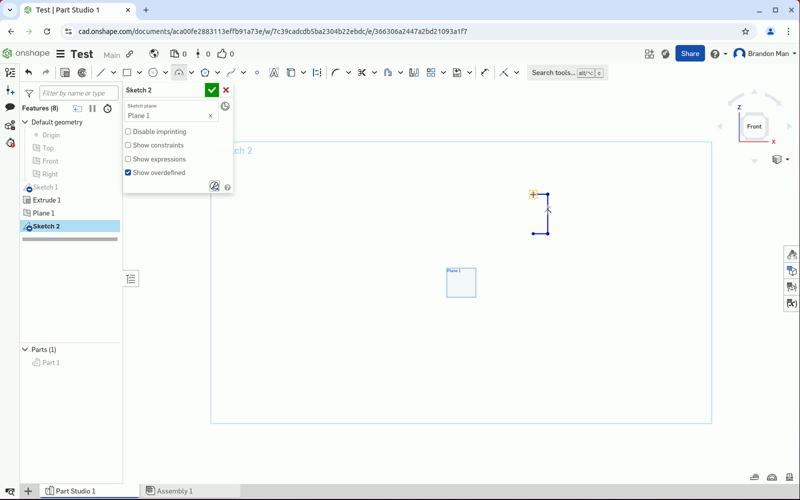
click(533, 194)
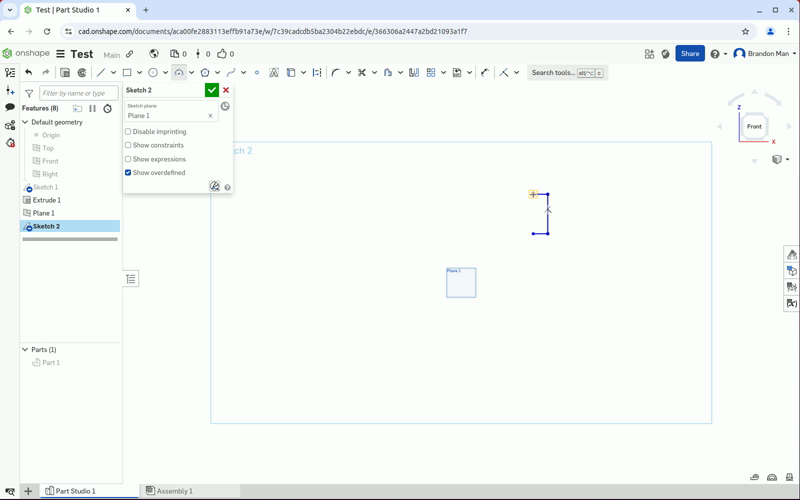
mouse_move(533, 233)
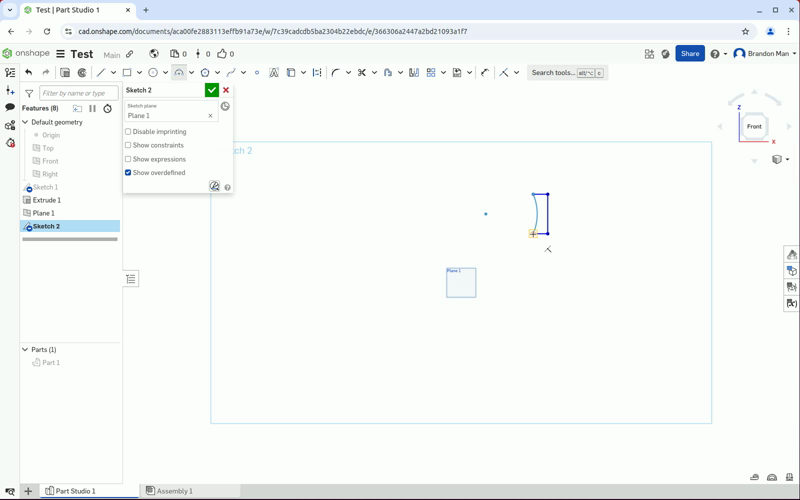
click(533, 233)
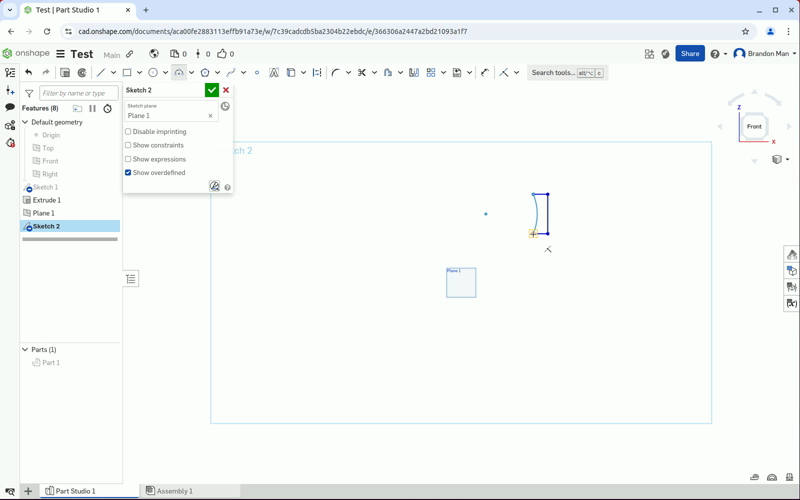
key_down(shift)
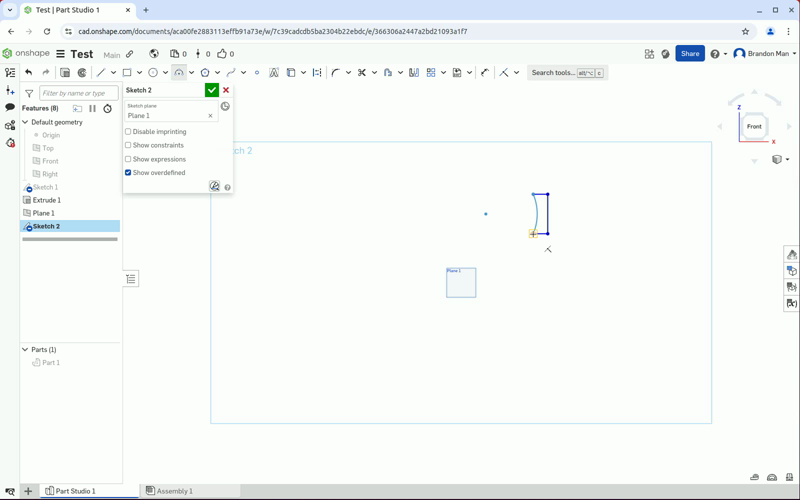
mouse_move(513, 213)
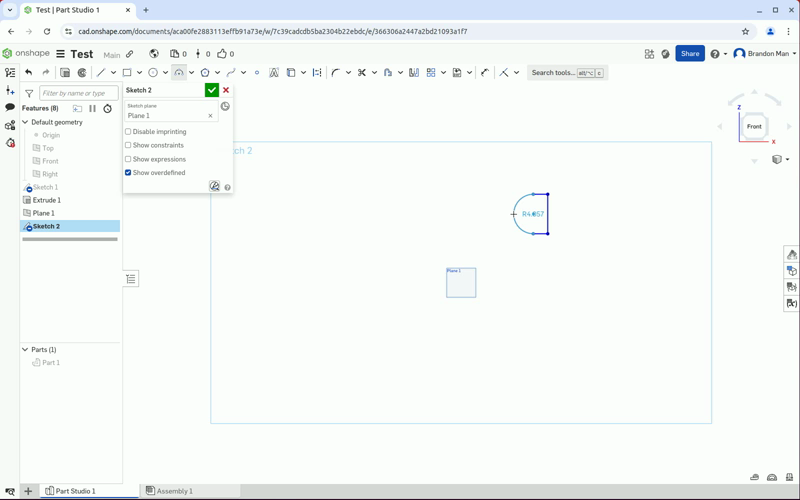
click(513, 213)
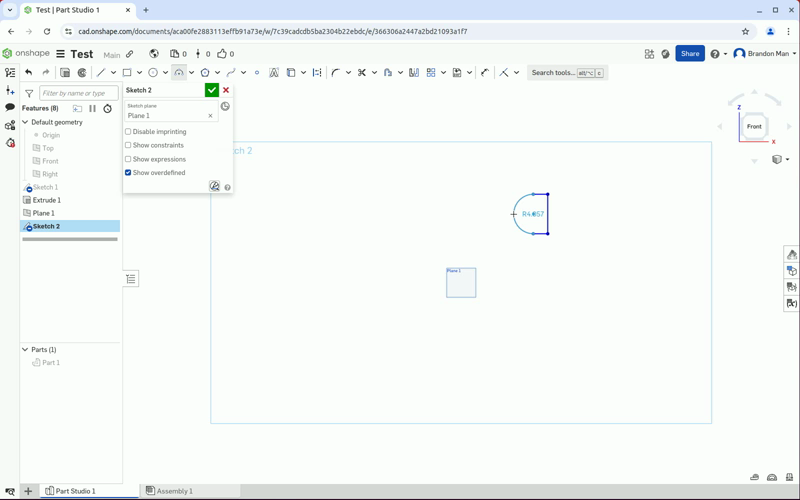
key_up(shift)
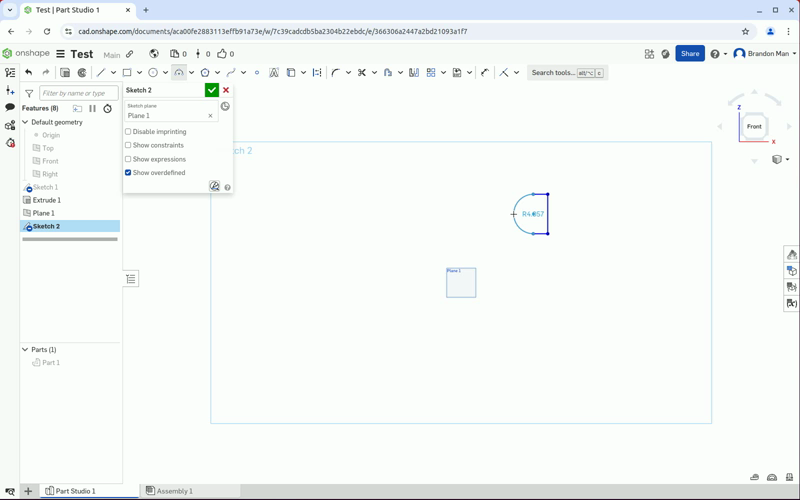
key(esc)
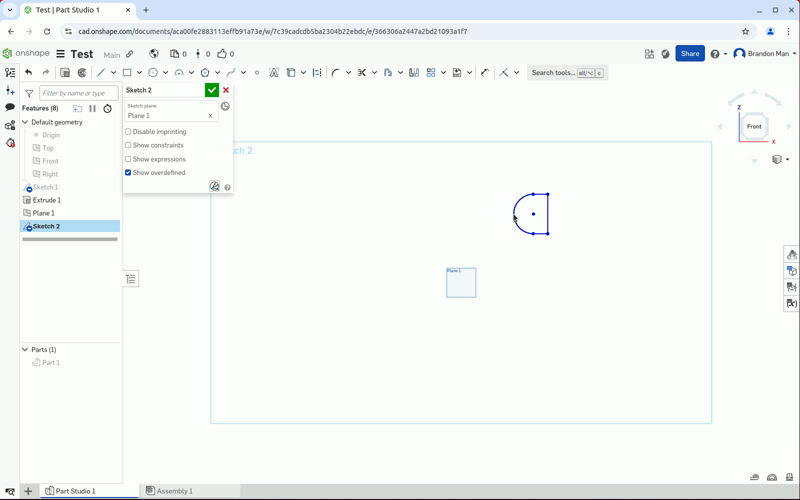
mouse_move(535, 207)
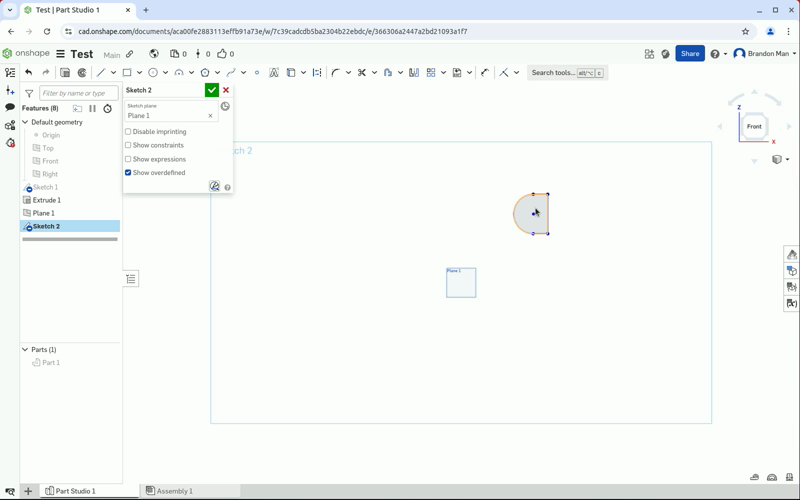
scroll(6)
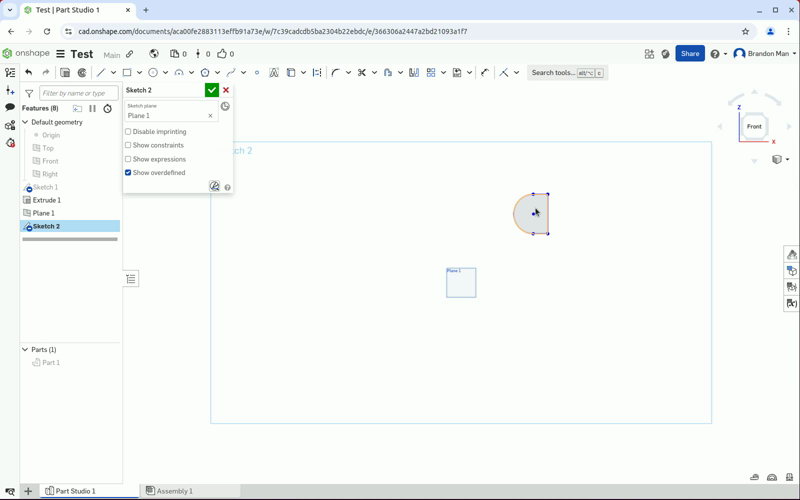
scroll(6)
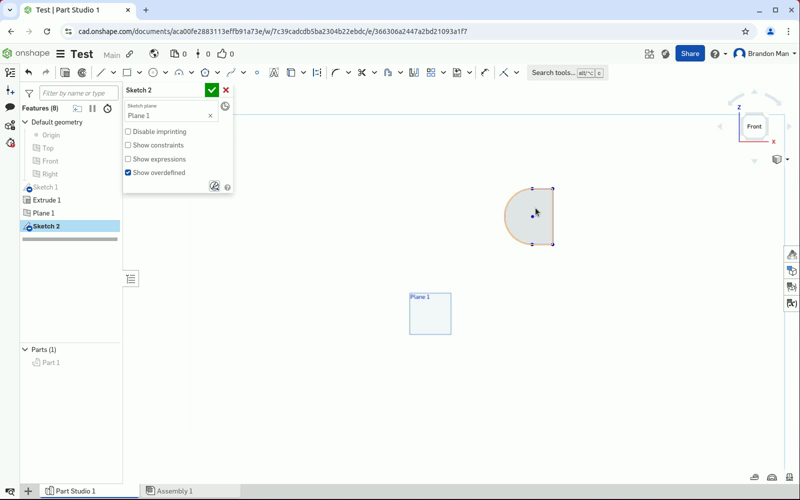
scroll(6)
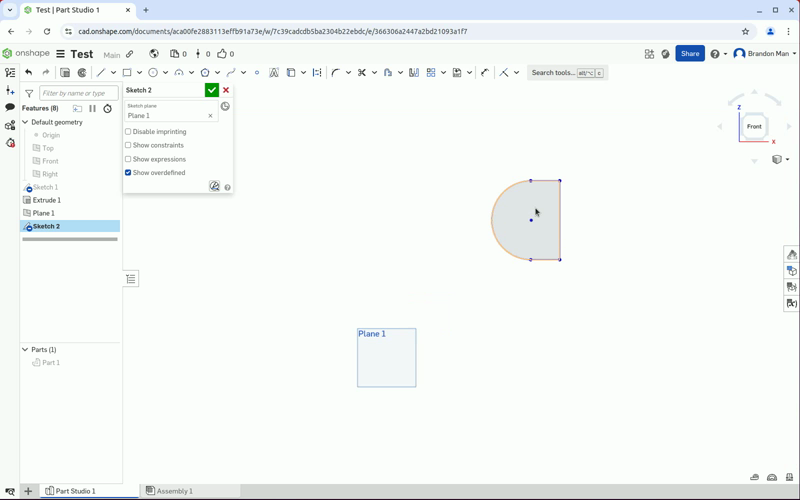
scroll(6)
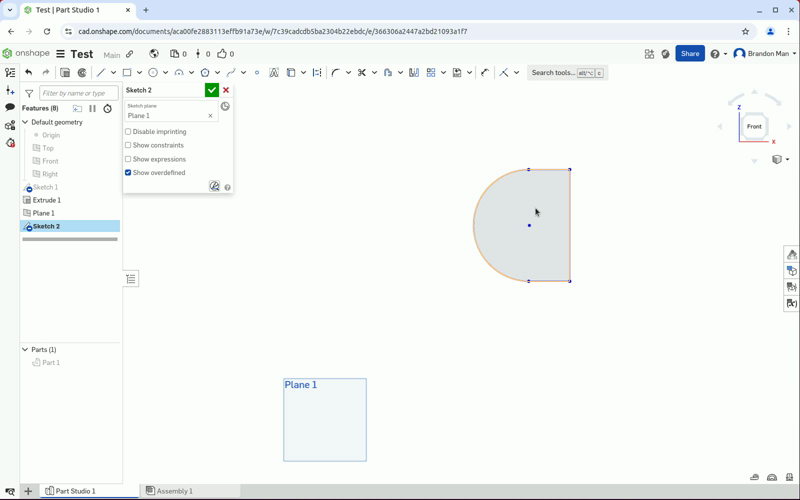
scroll(6)
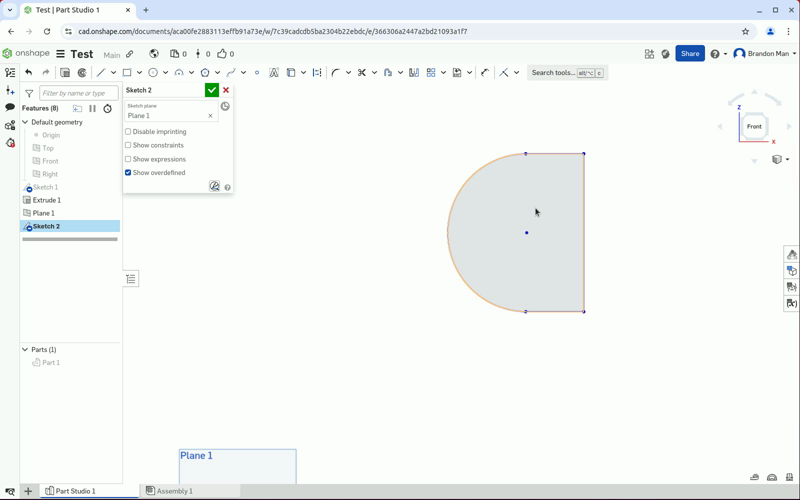
scroll(6)
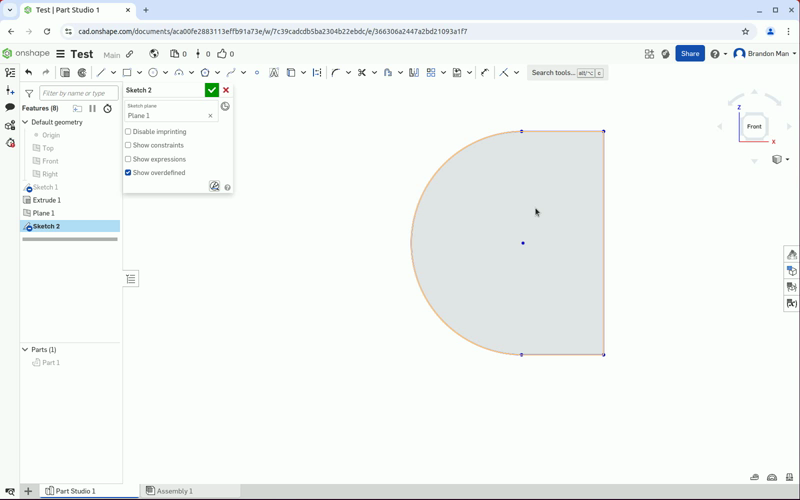
scroll(6)
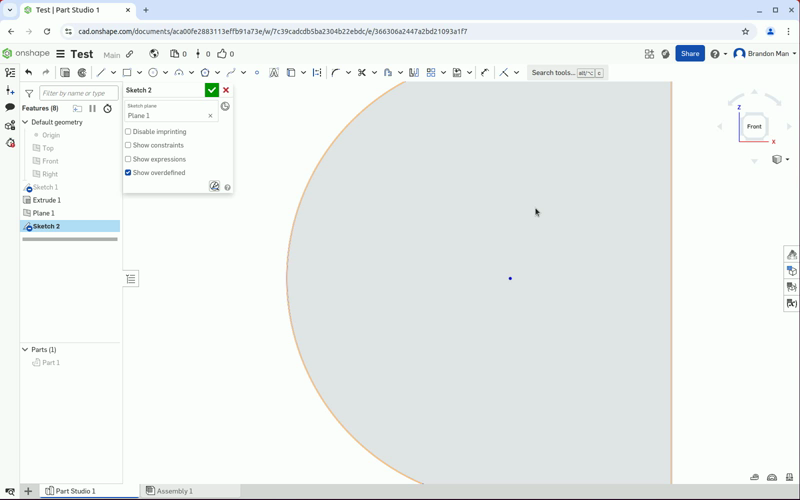
click(535, 207)
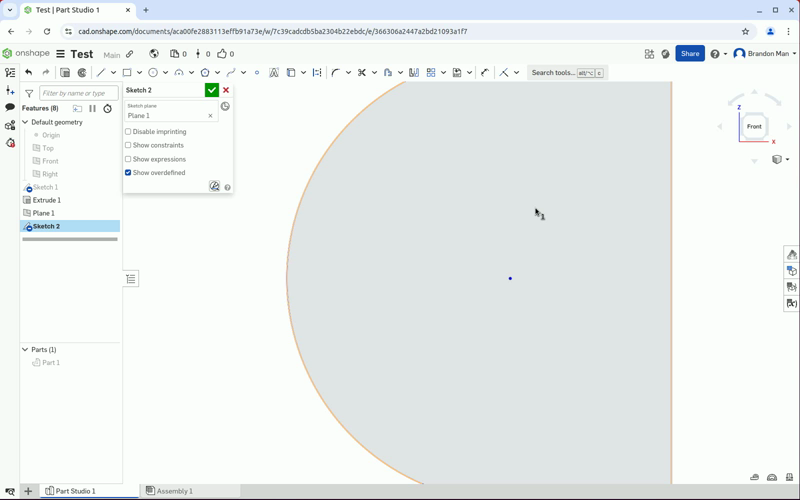
scroll(-6)
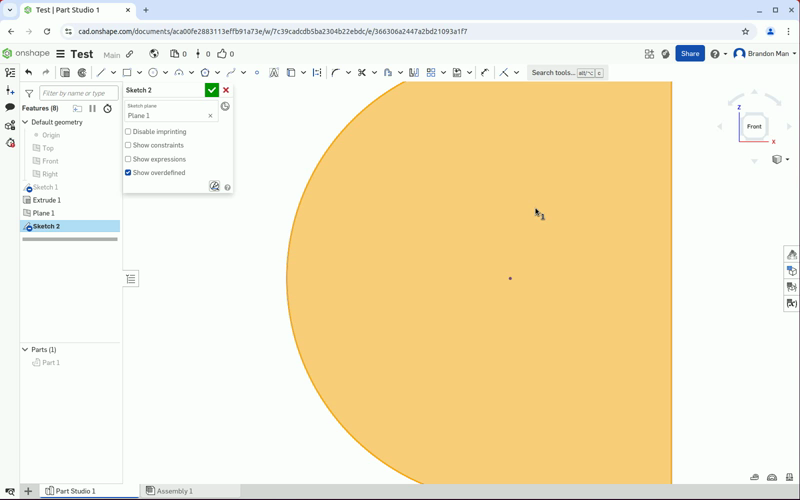
scroll(-6)
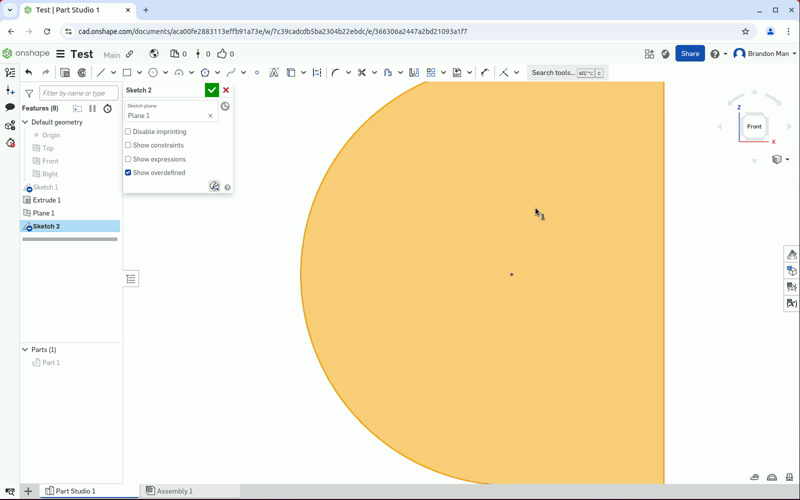
scroll(-6)
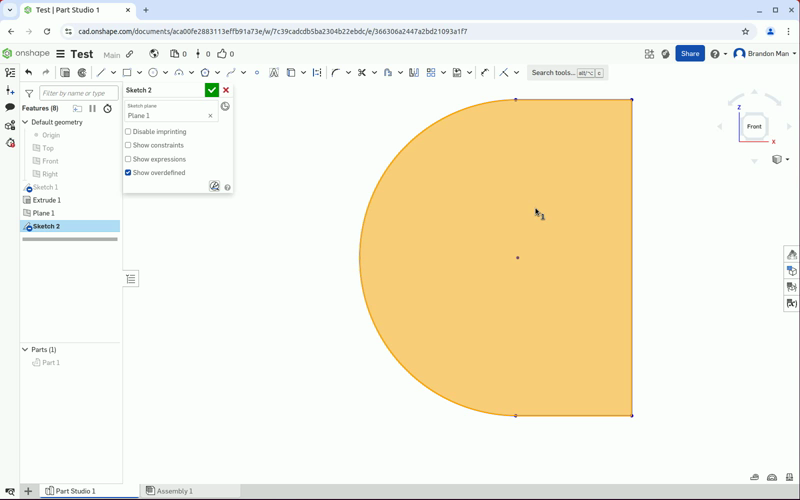
scroll(-6)
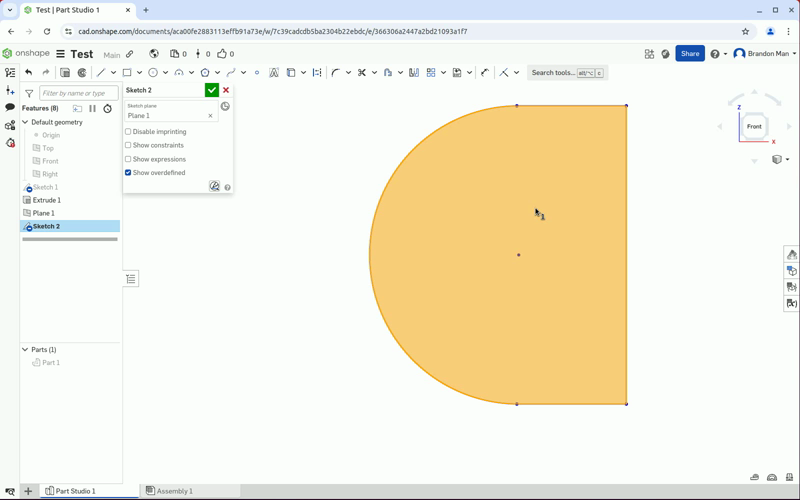
scroll(-6)
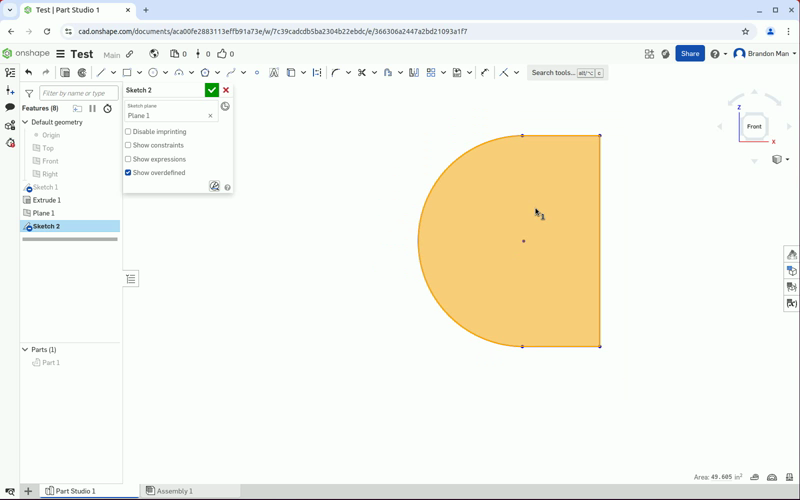
scroll(-6)
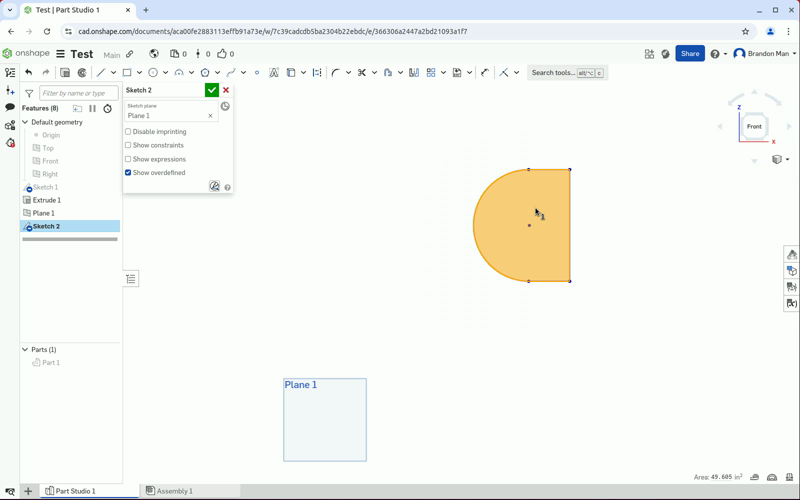
scroll(-6)
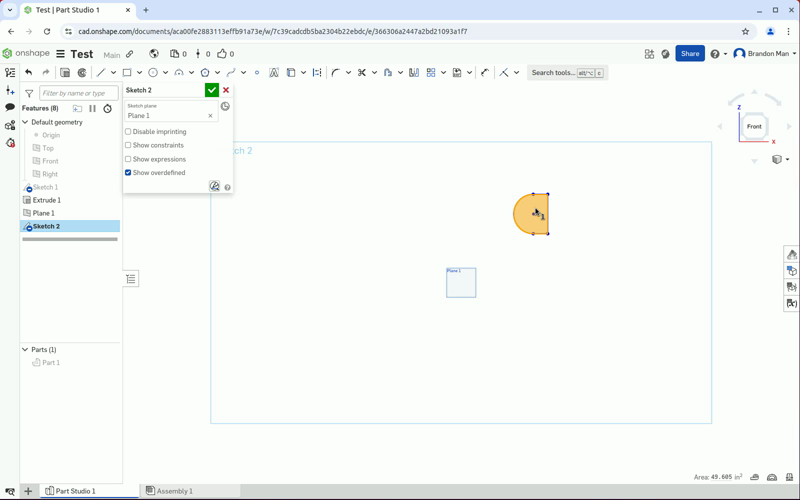
mouse_move(73, 352)
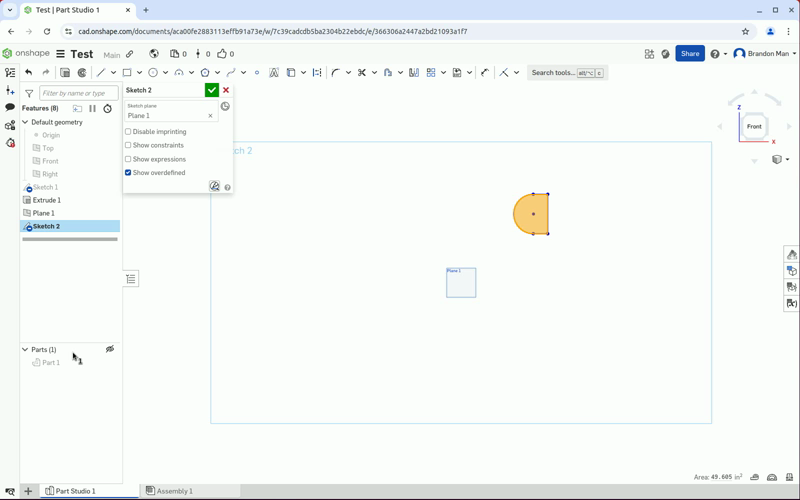
key(shift+y)
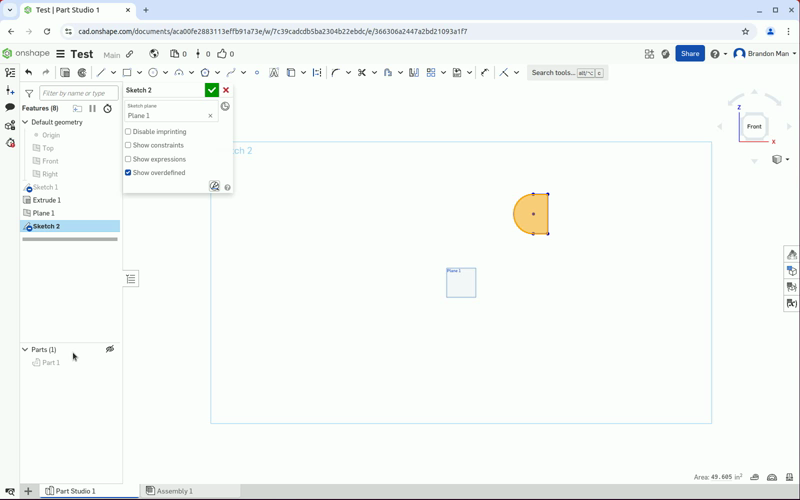
key(shift+e)
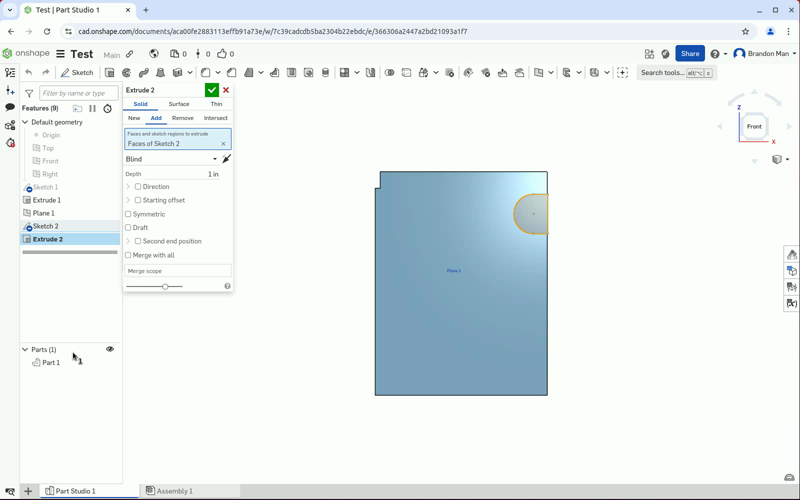
mouse_move(143, 106)
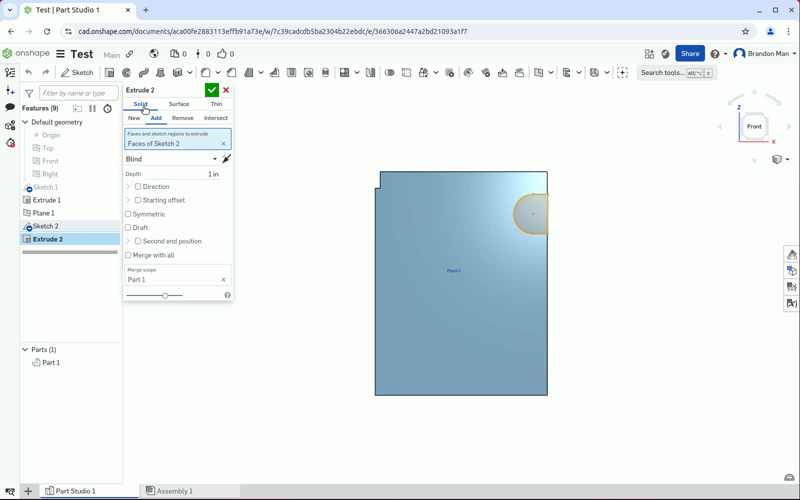
click(143, 106)
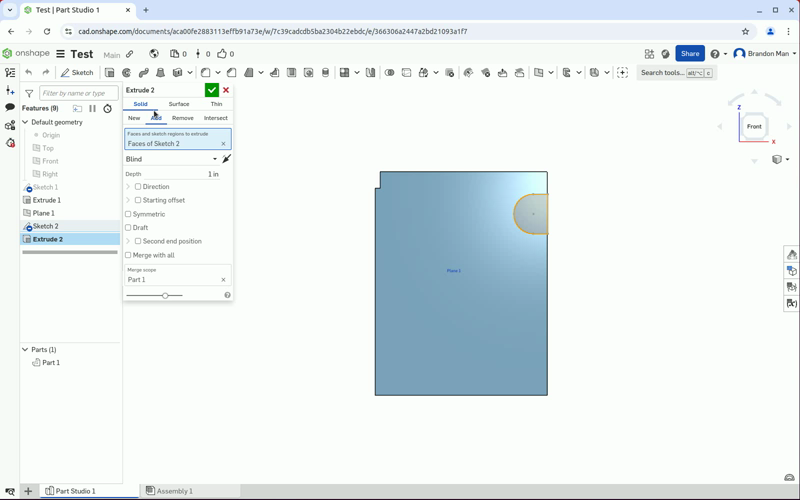
mouse_move(186, 120)
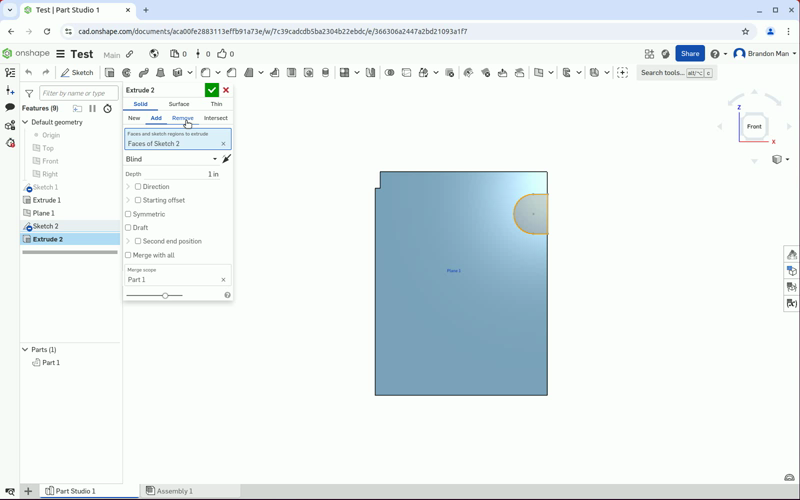
click(186, 120)
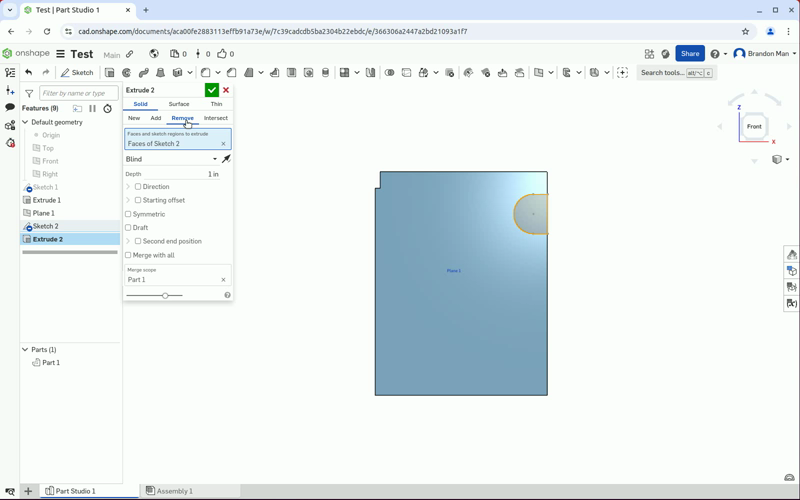
key(tab, 4)
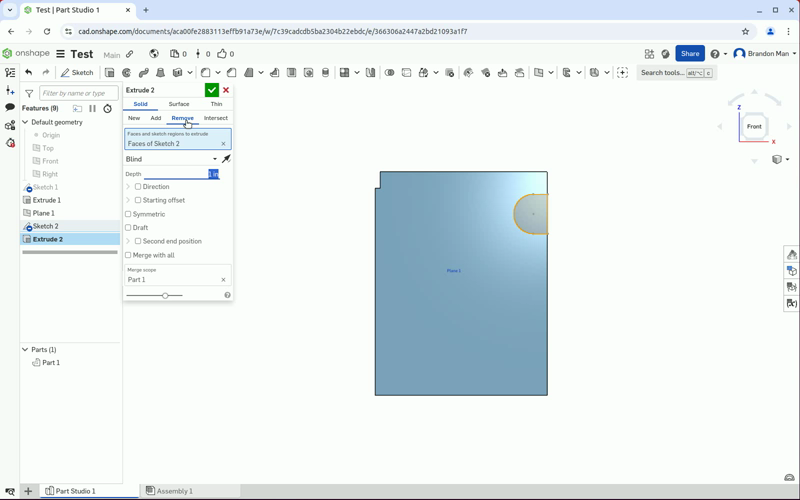
text(0.963)
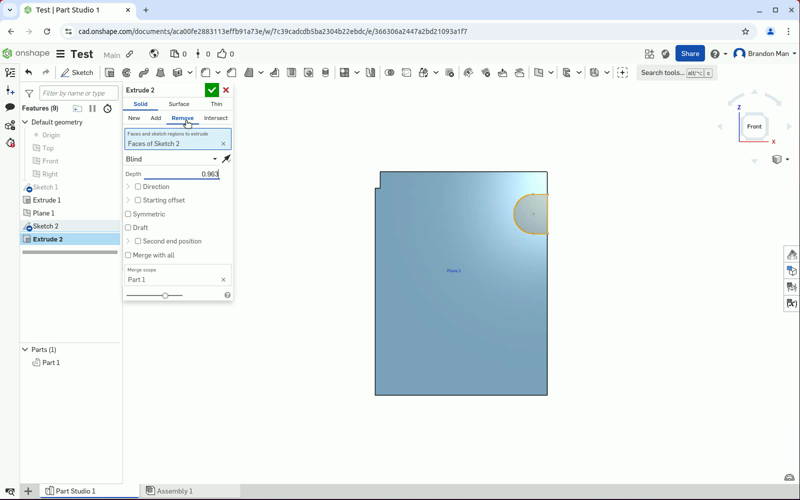
key(tab, 6)
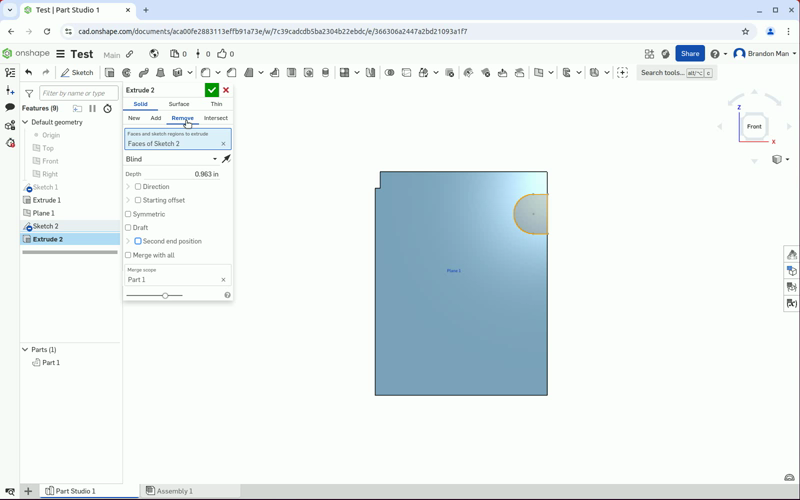
key(space)
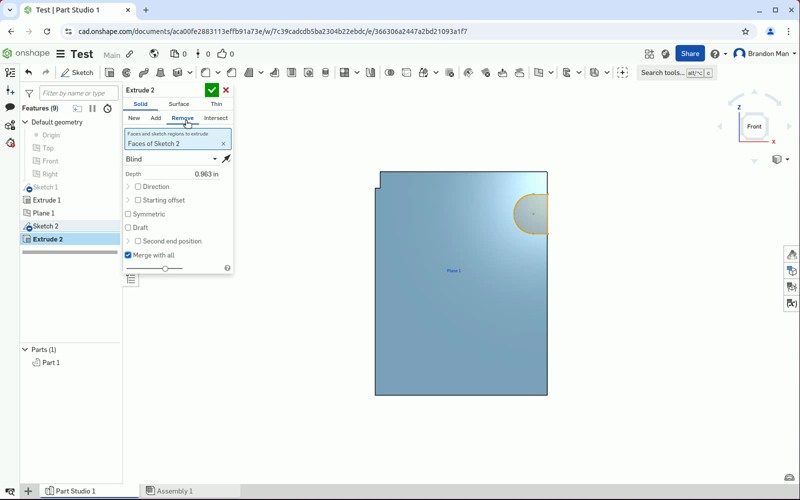
key(enter)
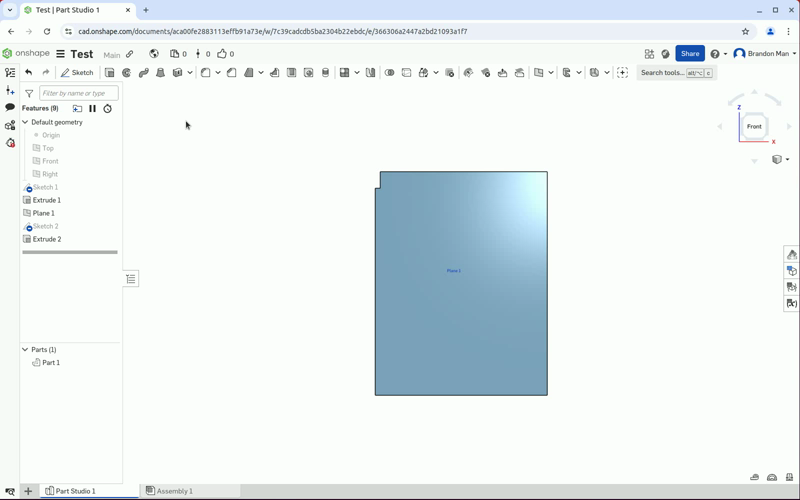
key(shift+h)
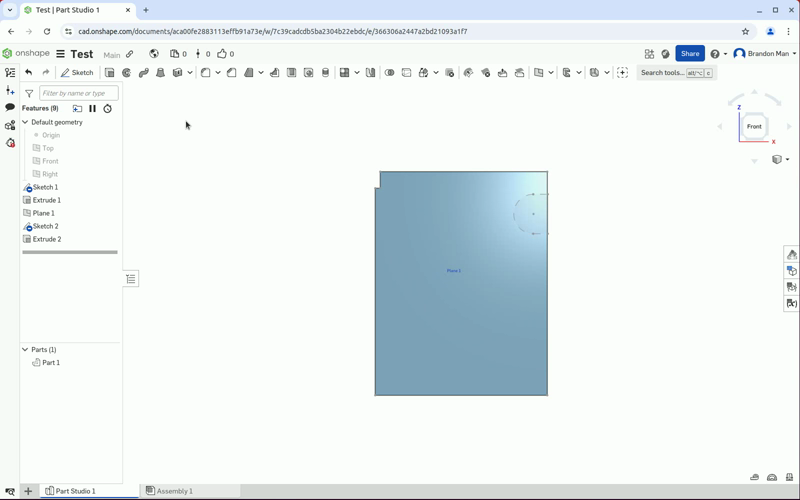
key(shift+h)
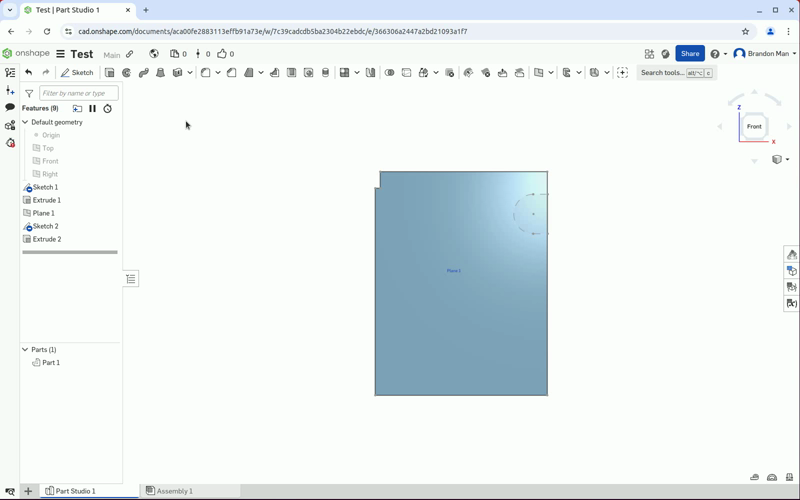
key(shift+7)
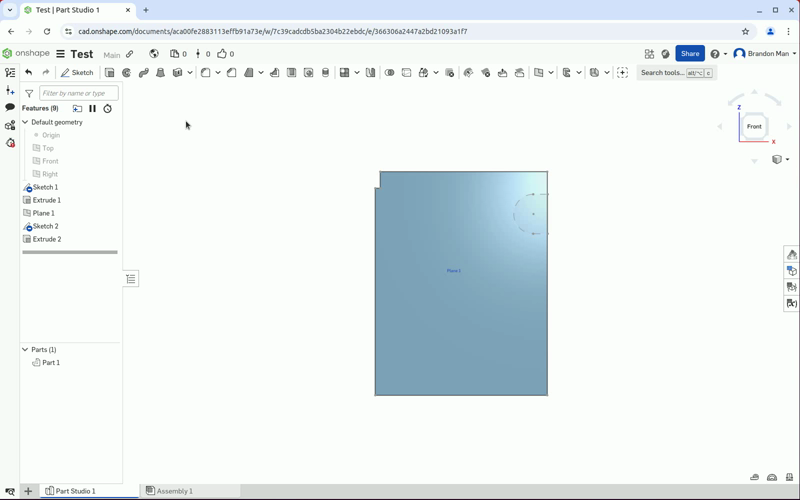
key(left, 2)
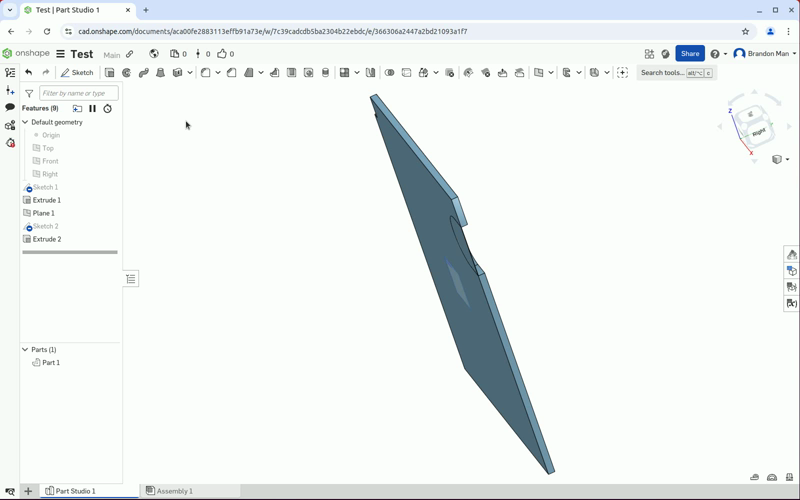
key(down, 2)
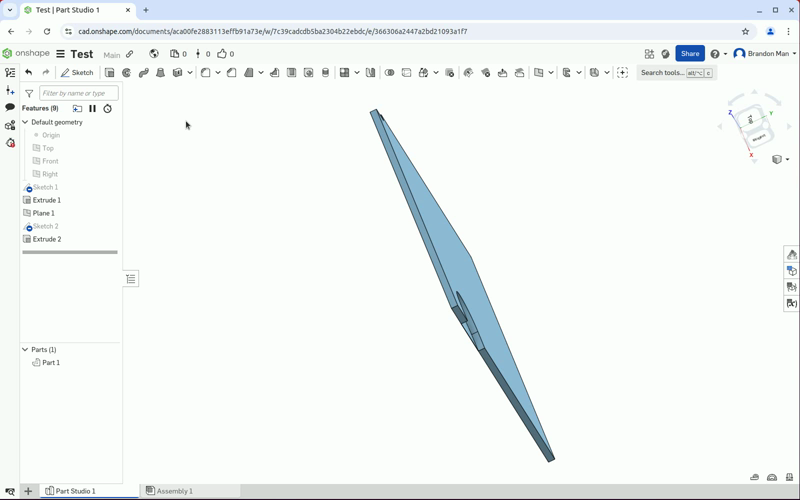
key(up, 2)
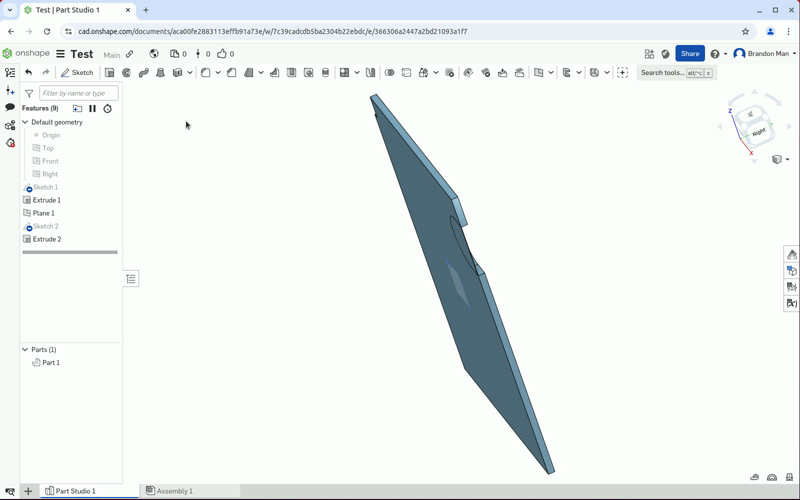
key(right, 2)
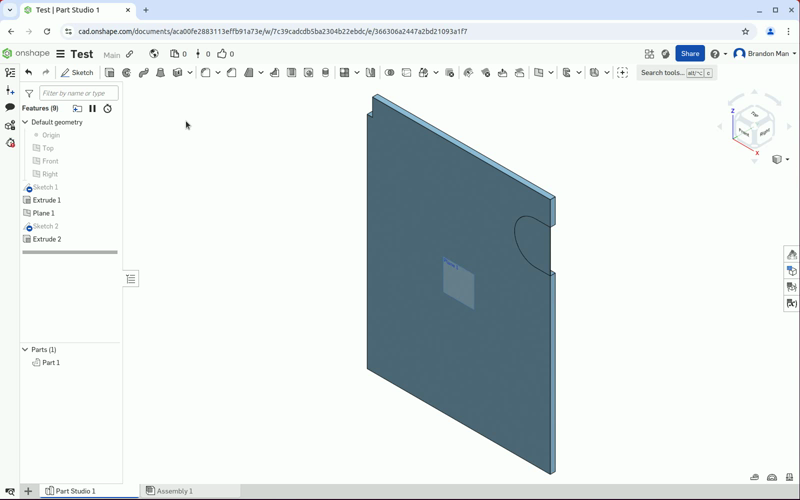
mouse_move(73, 189)
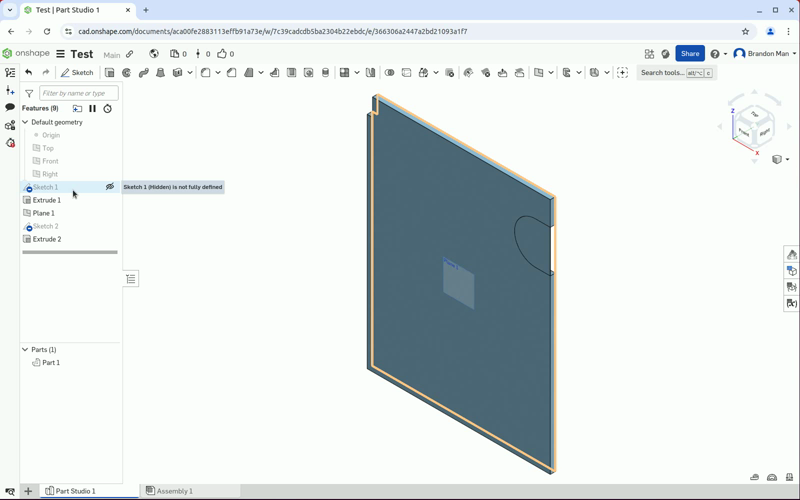
click(73, 189)